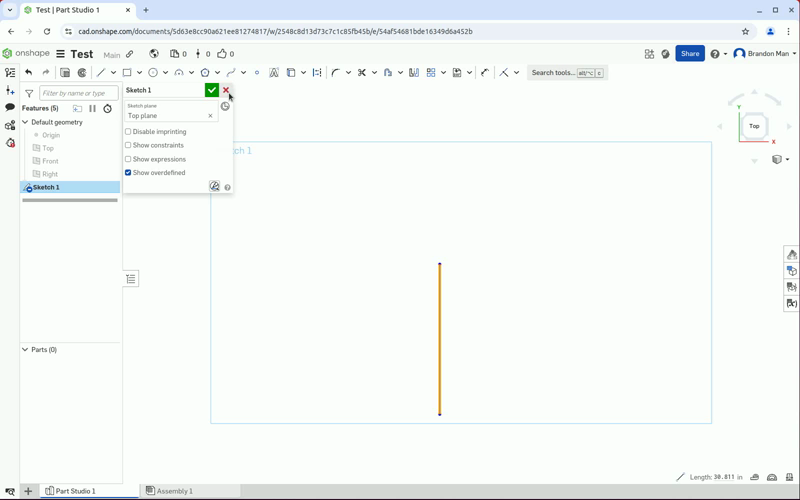
key(shift+h)
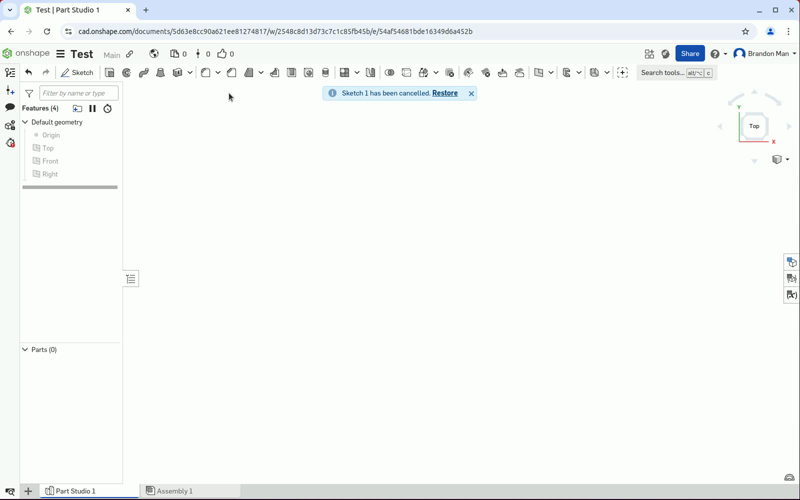
mouse_move(73, 352)
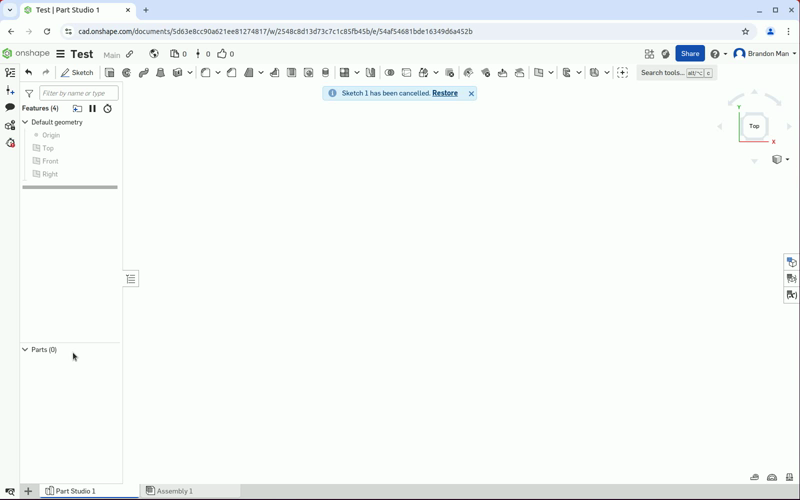
key(y)
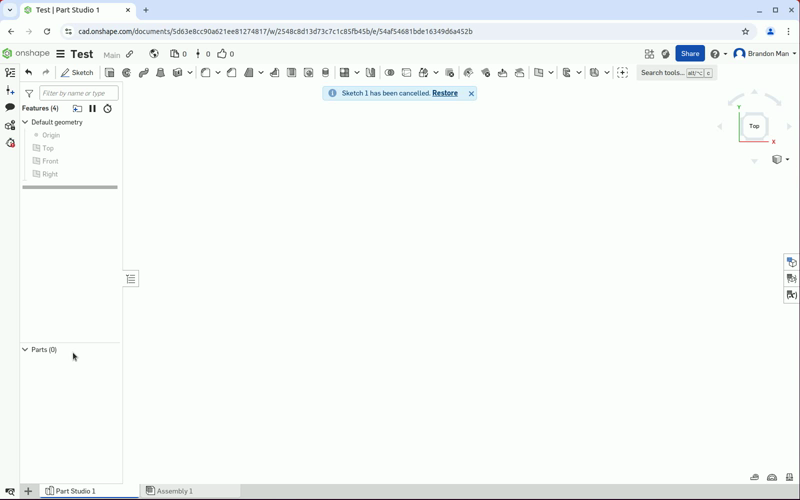
key(shift+p)
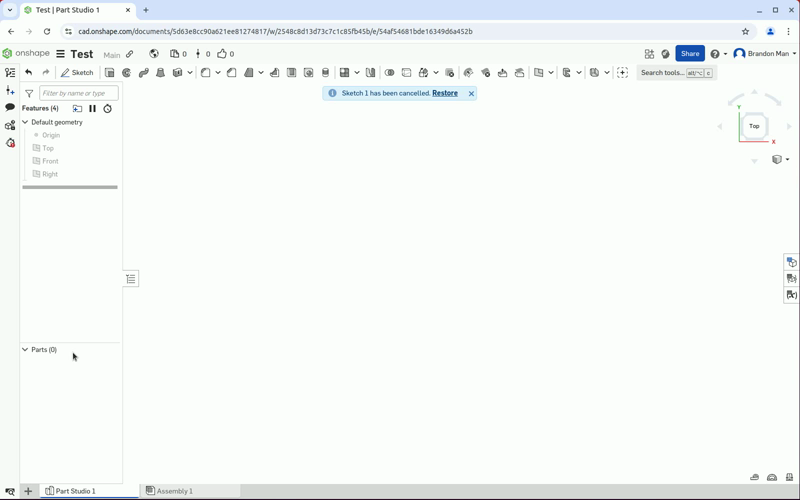
key(space)
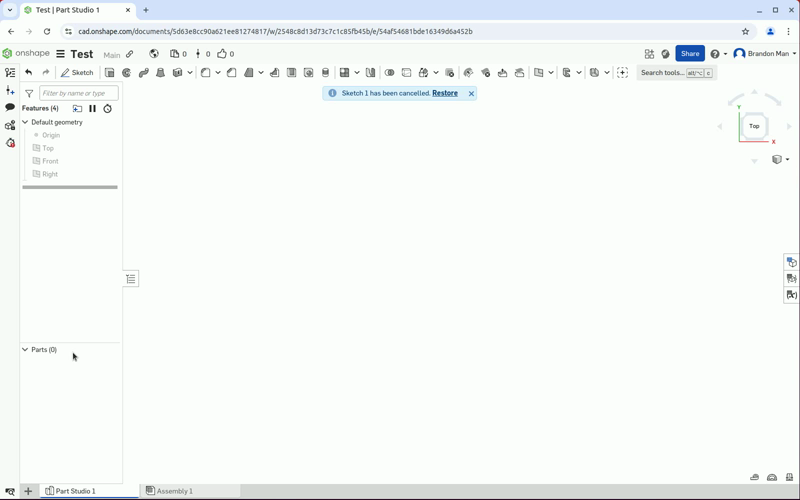
key_down(shift)
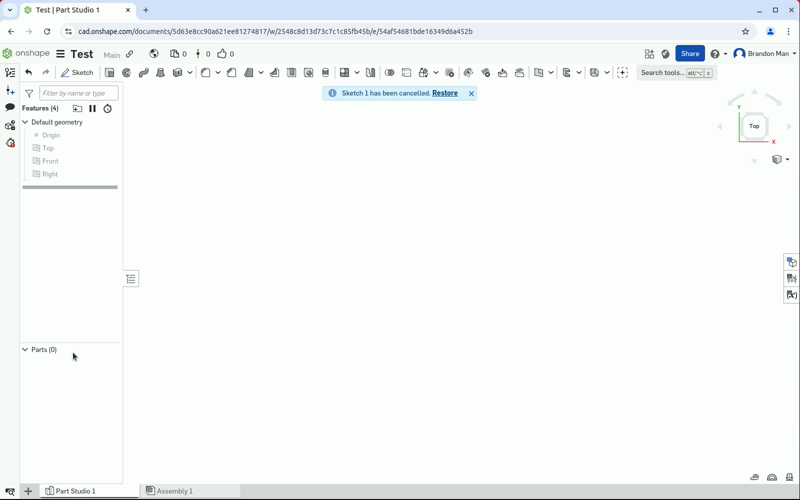
key(up)
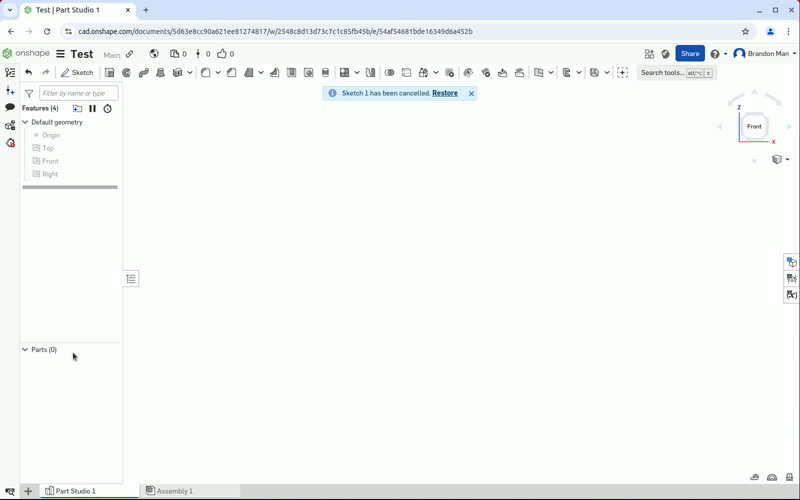
key_up(shift)
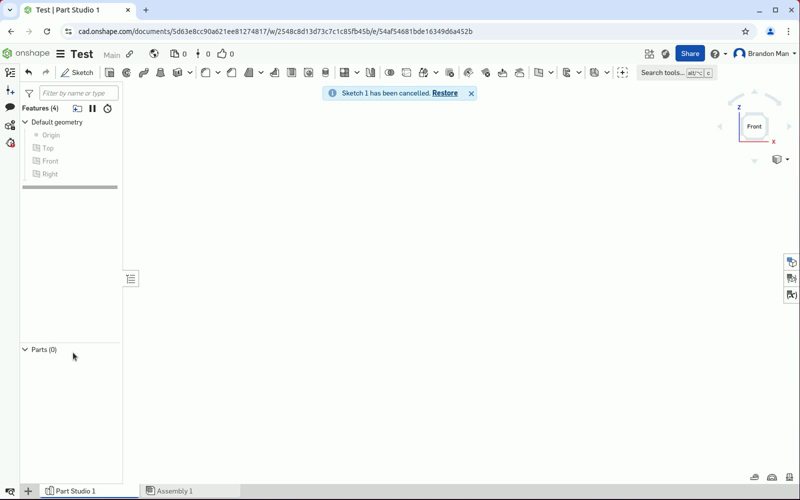
mouse_move(73, 352)
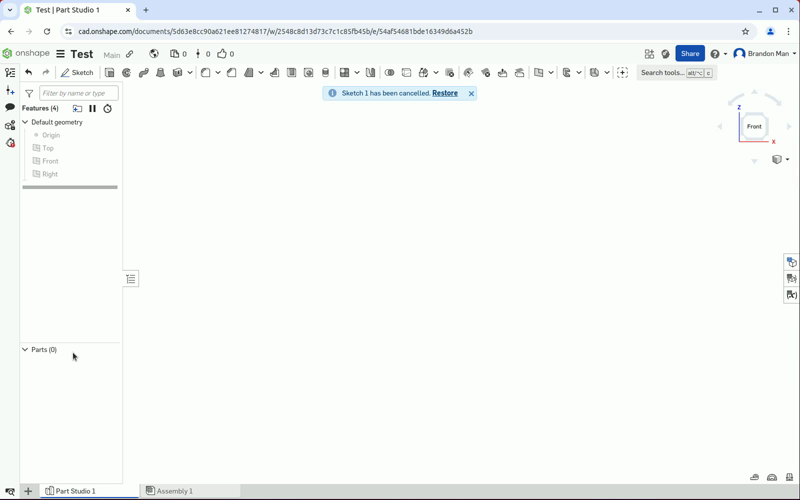
key(shift+y)
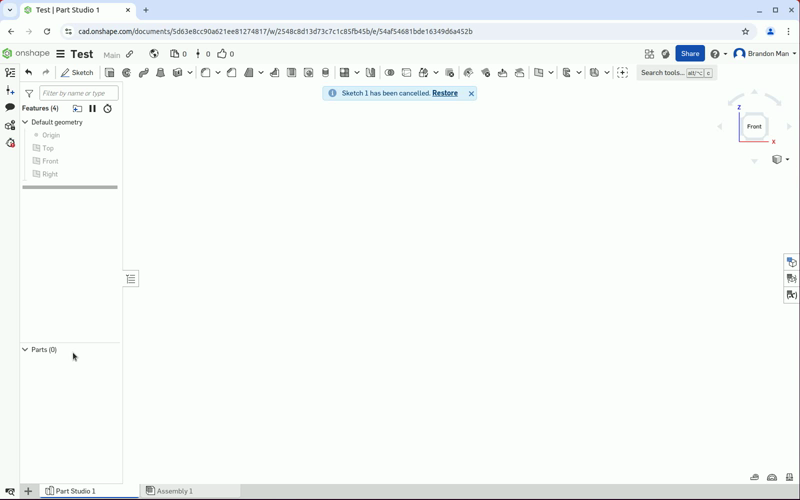
key(shift+s)
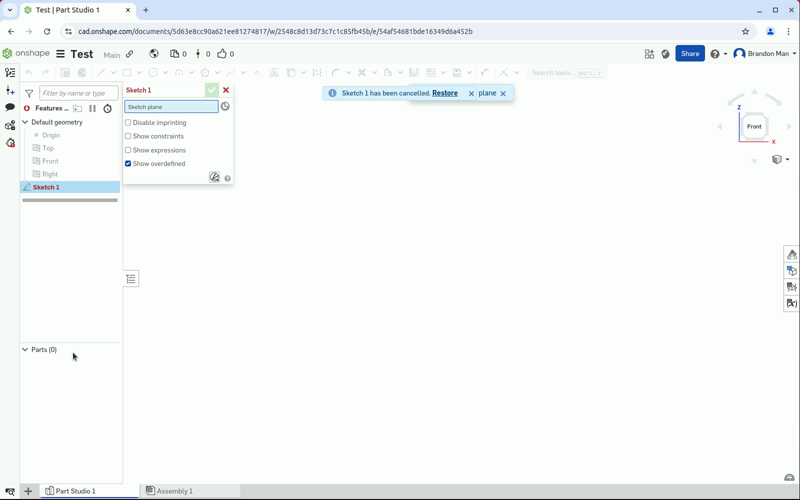
mouse_move(73, 163)
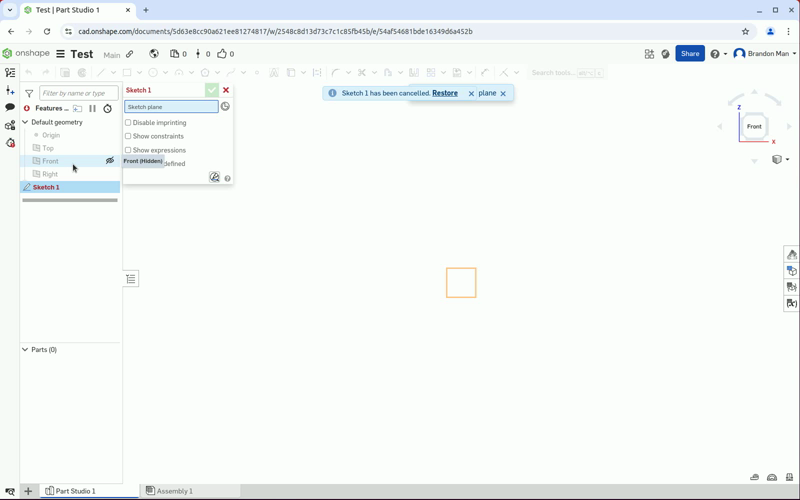
click(73, 163)
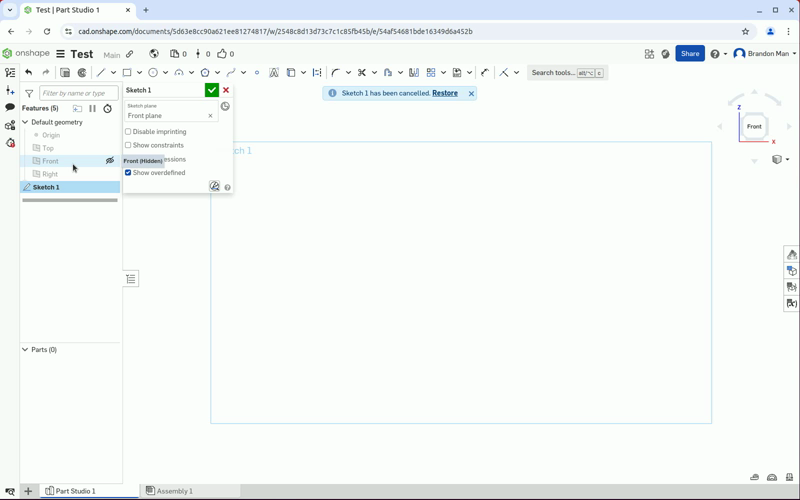
mouse_move(73, 352)
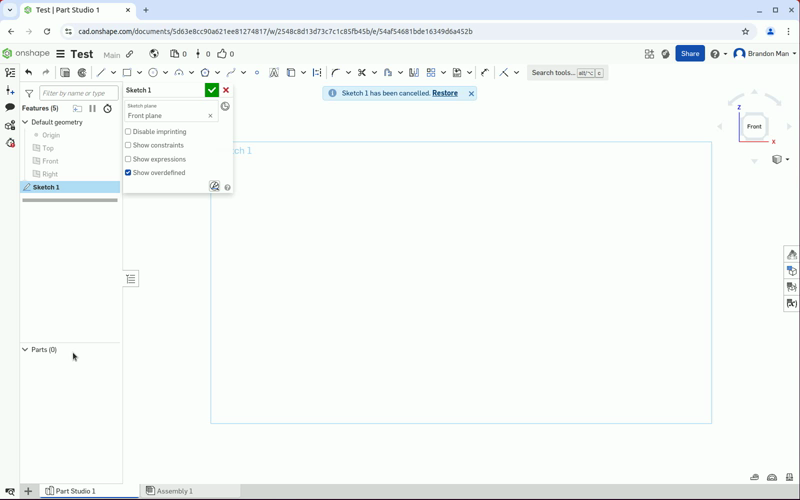
key(y)
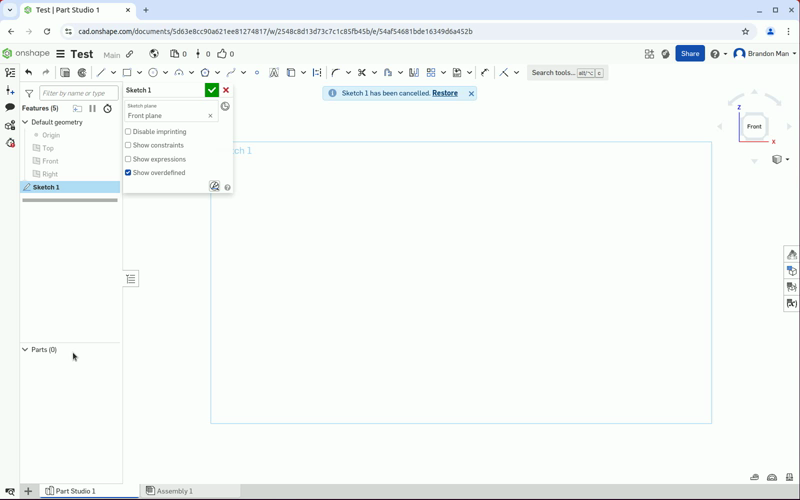
key(l)
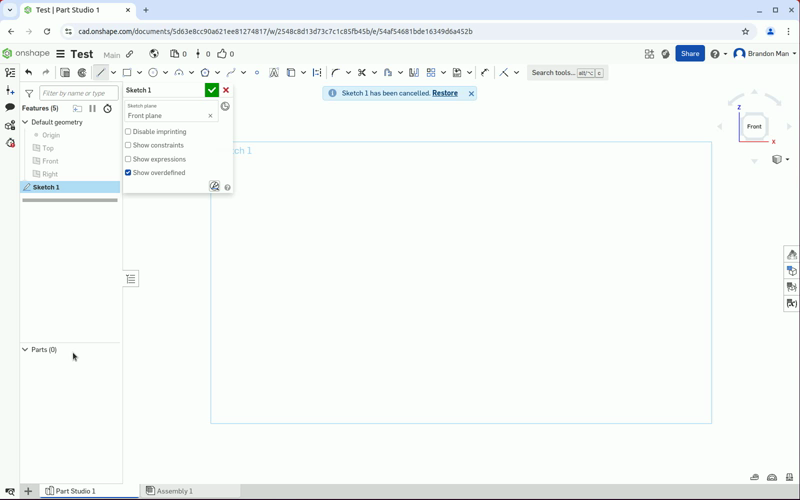
key_down(shift)
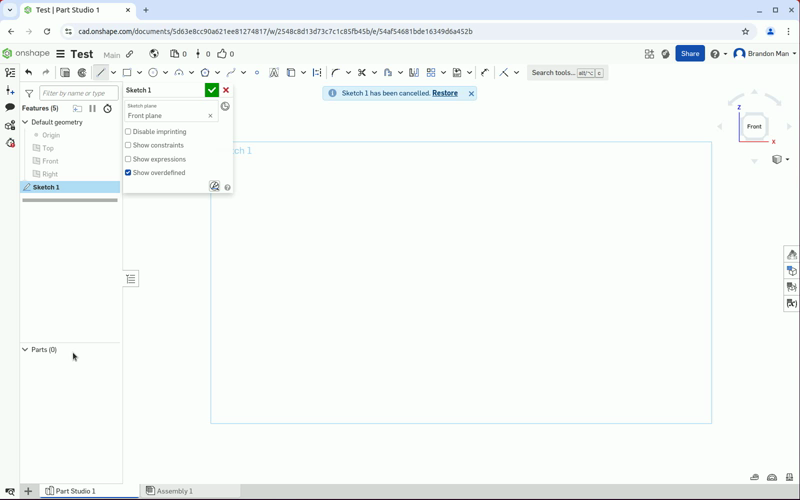
mouse_move(466, 282)
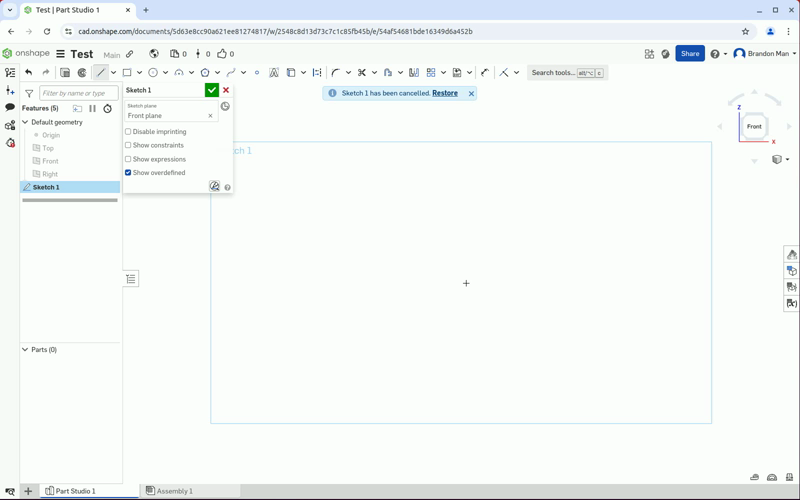
click(466, 282)
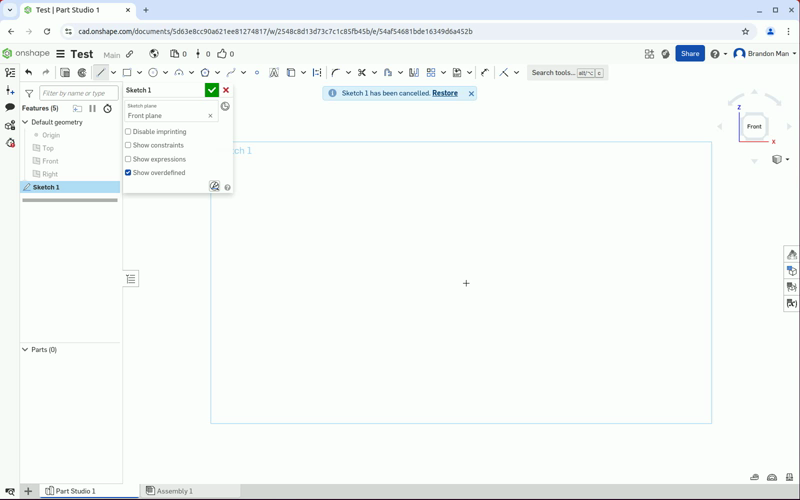
key_up(shift)
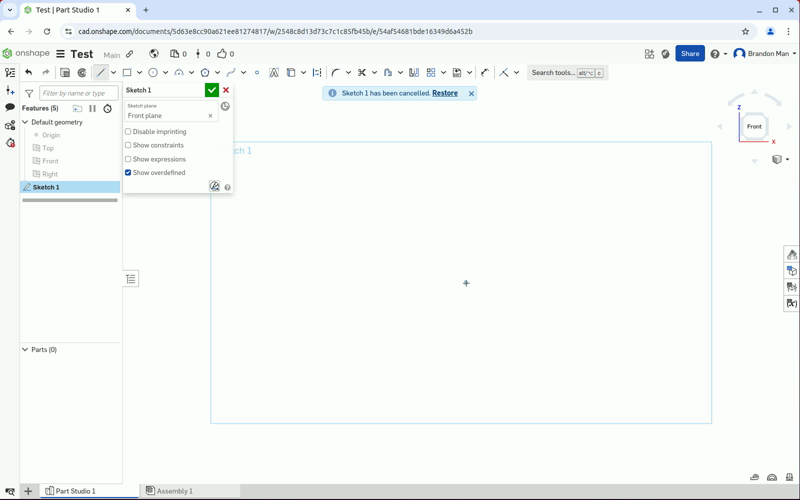
key_down(shift)
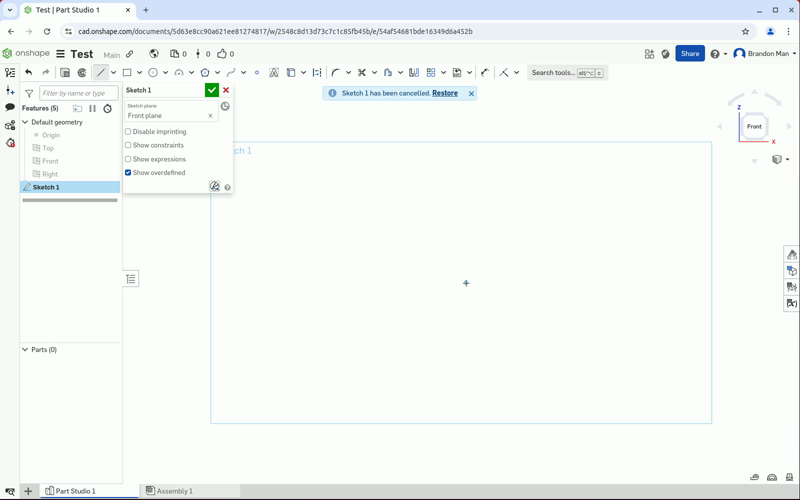
mouse_move(573, 282)
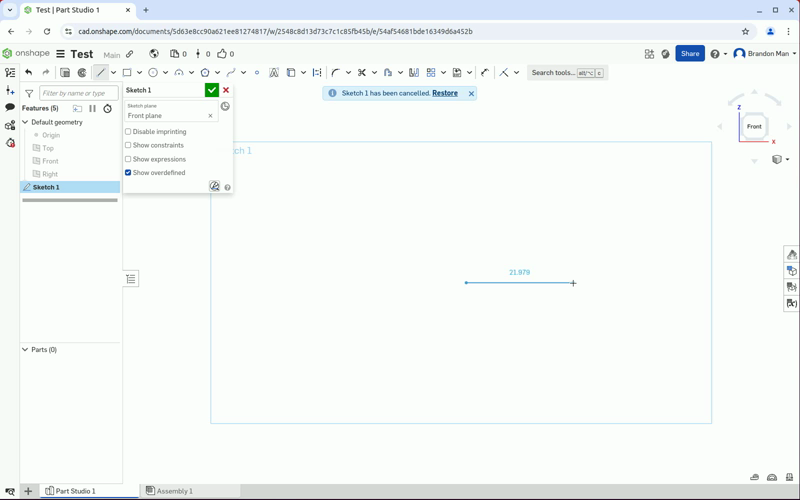
click(573, 282)
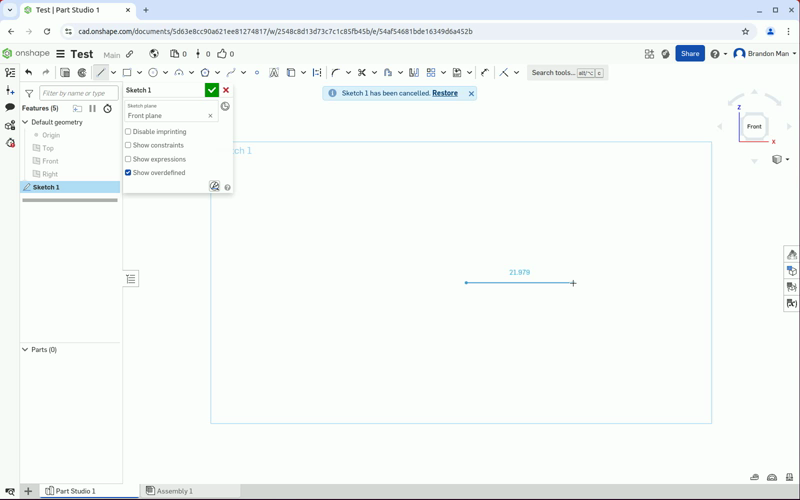
key_up(shift)
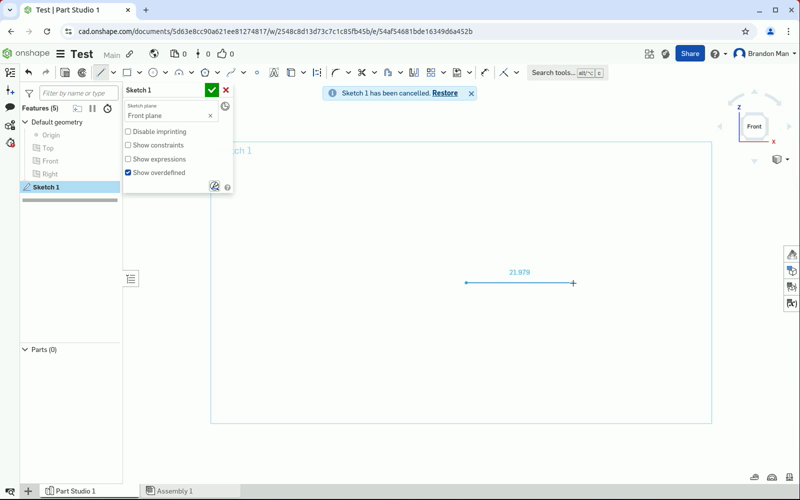
key_down(shift)
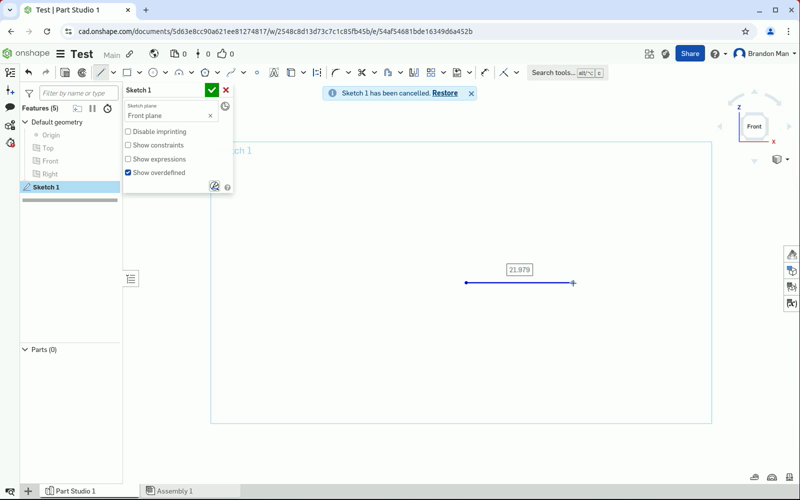
mouse_move(573, 176)
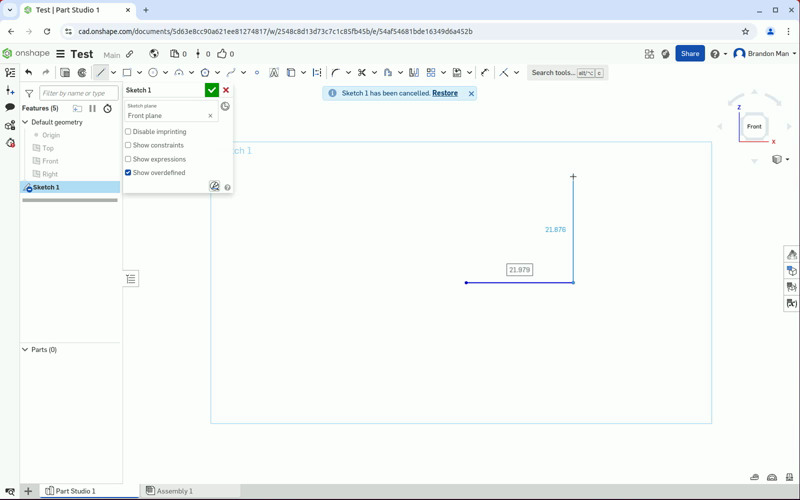
click(573, 176)
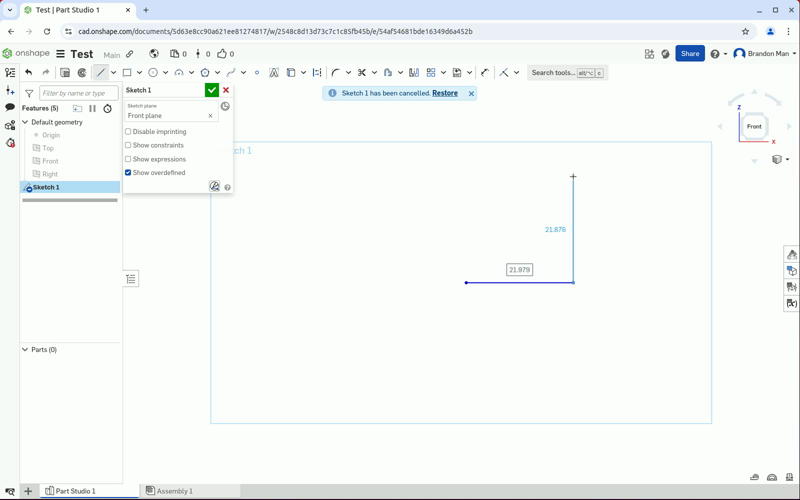
key_up(shift)
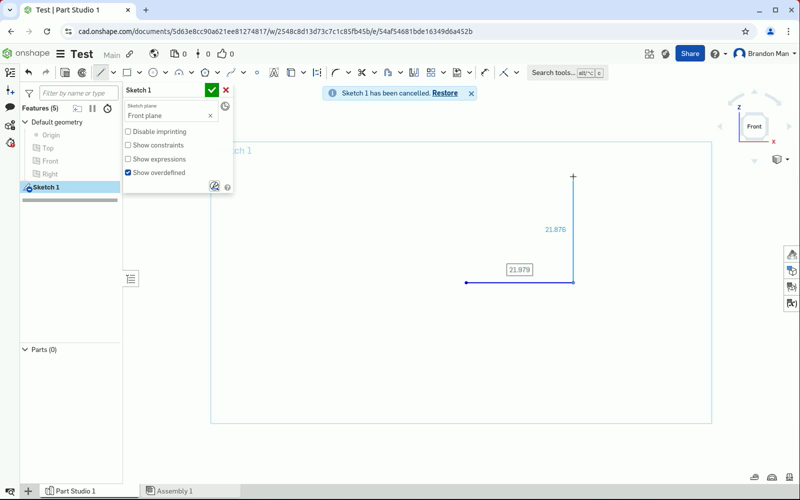
key_down(shift)
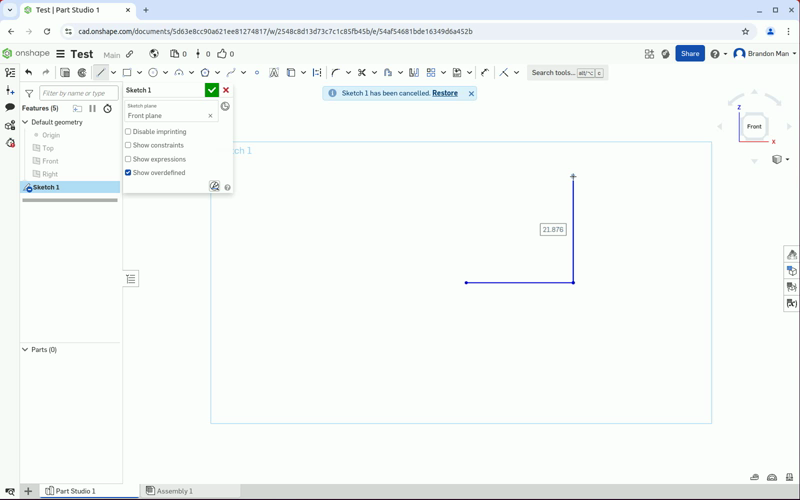
mouse_move(466, 176)
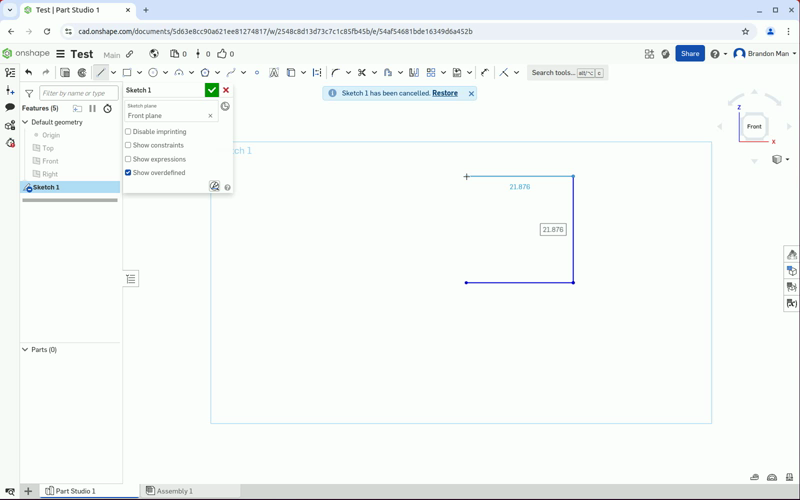
click(466, 176)
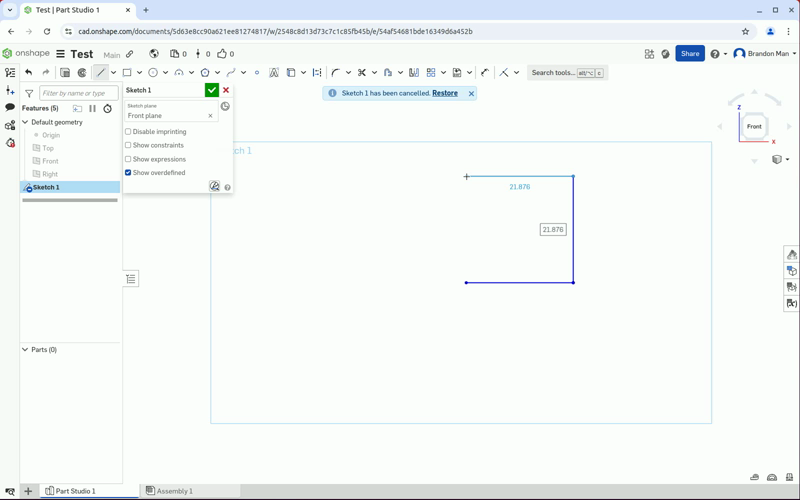
key_up(shift)
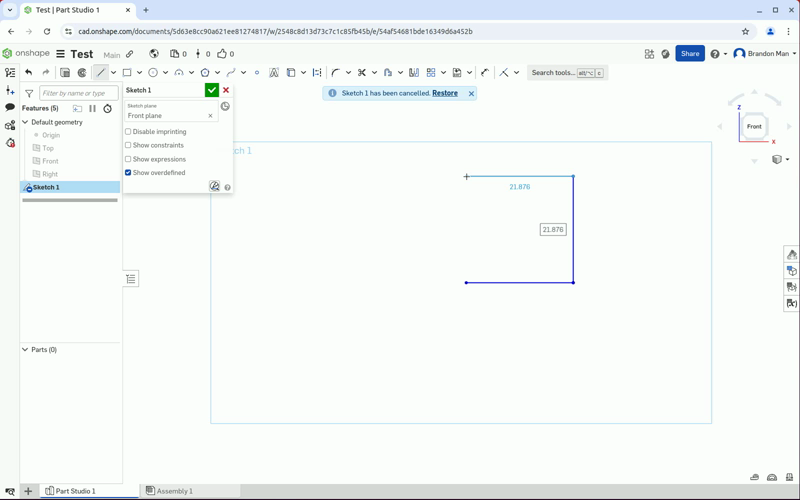
key_down(shift)
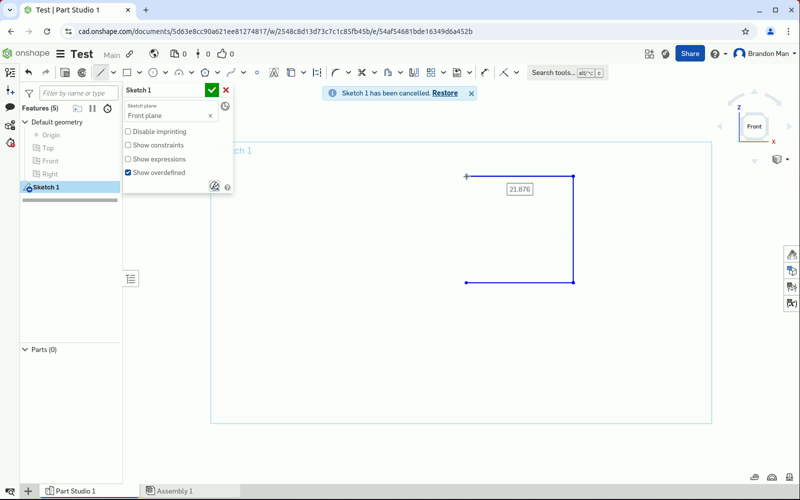
mouse_move(466, 282)
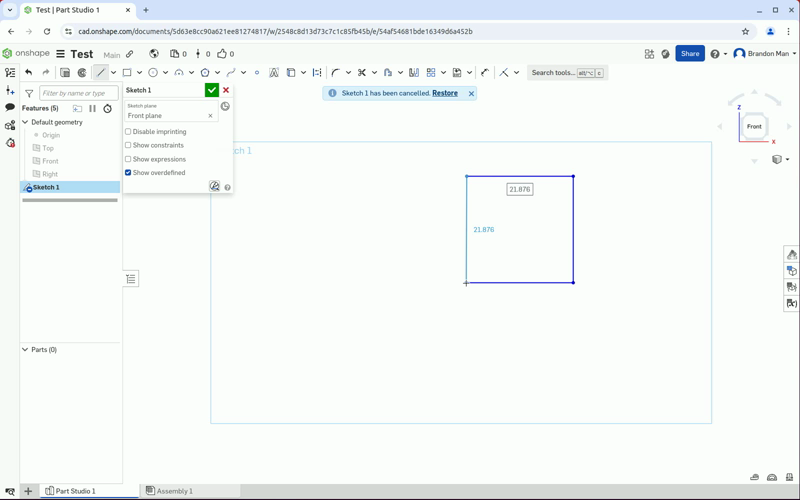
key_up(shift)
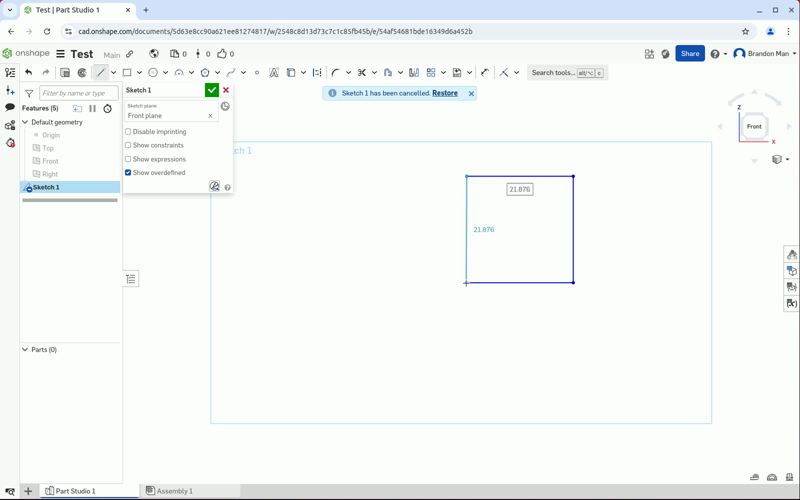
click(466, 282)
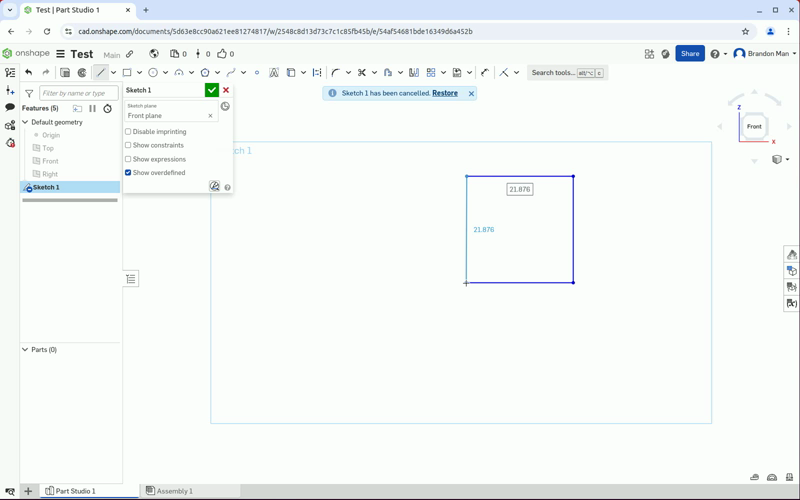
key(esc)
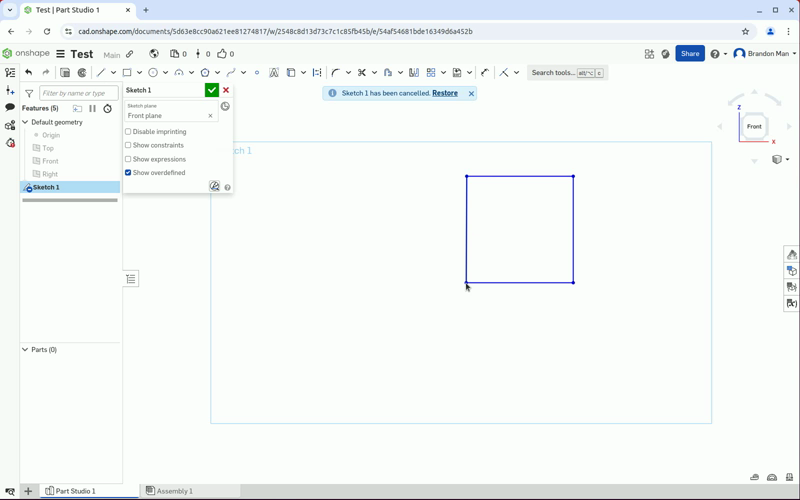
mouse_move(550, 235)
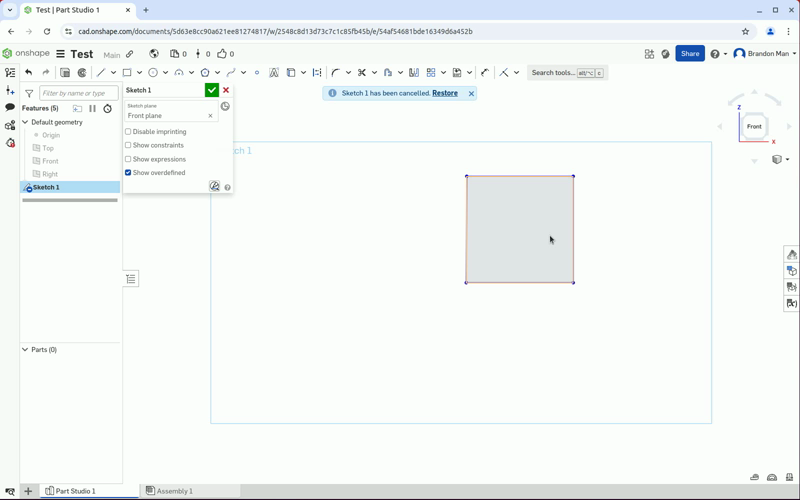
click(550, 235)
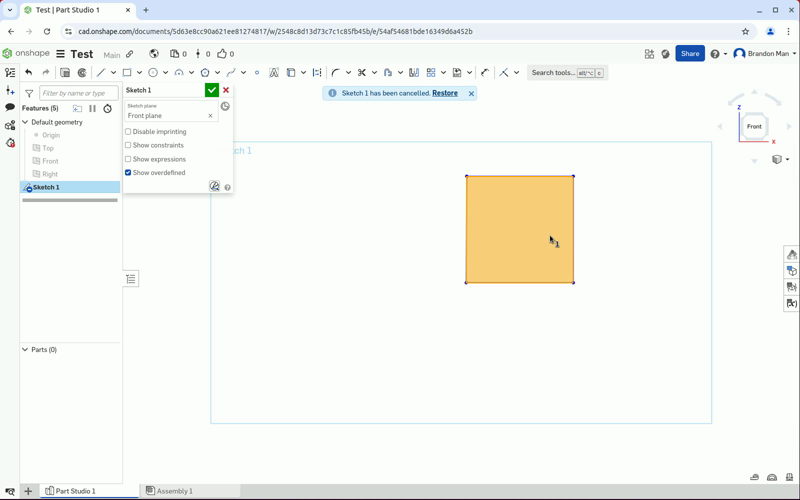
mouse_move(73, 352)
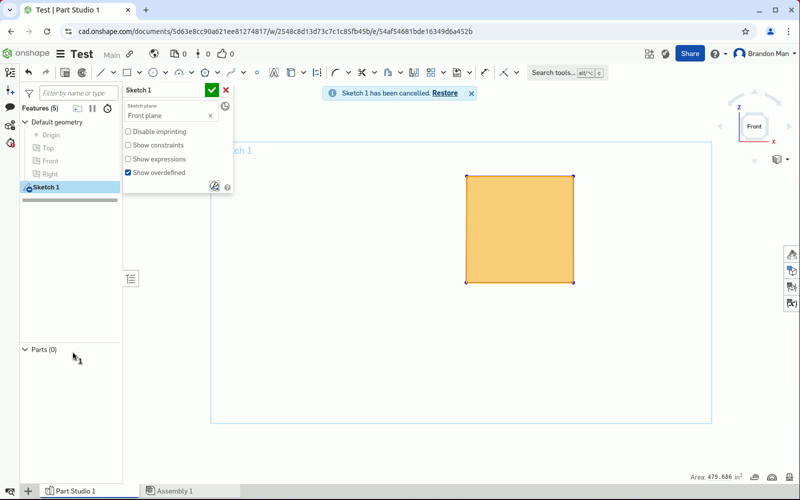
key(shift+y)
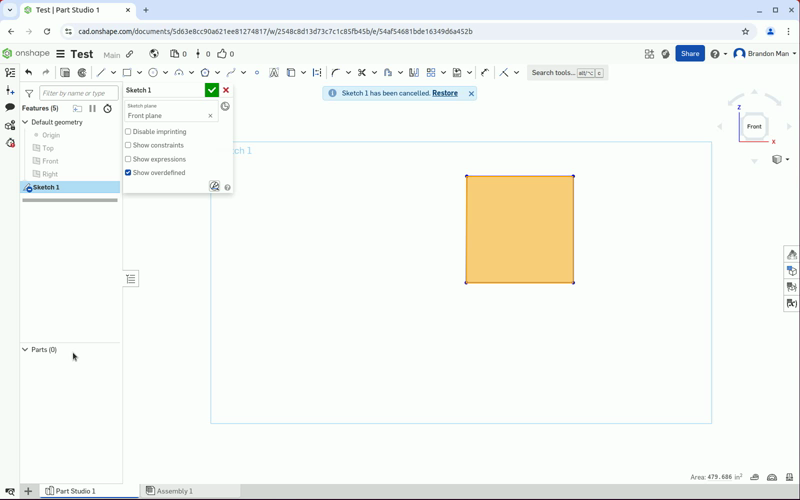
key(shift+e)
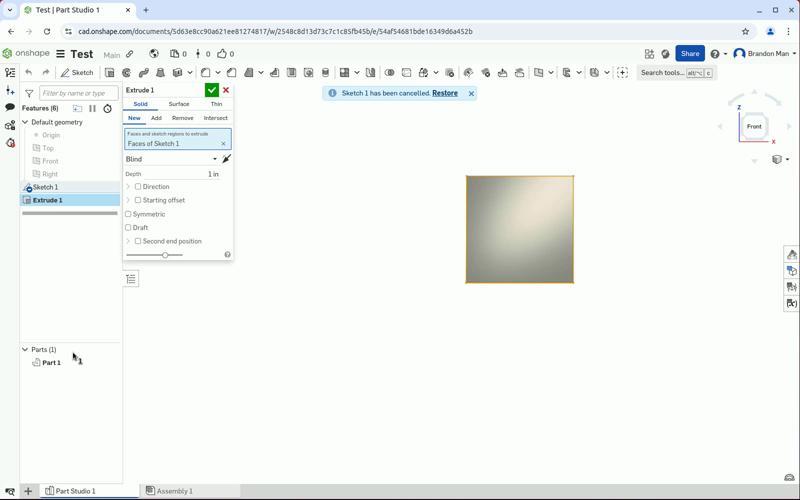
mouse_move(143, 106)
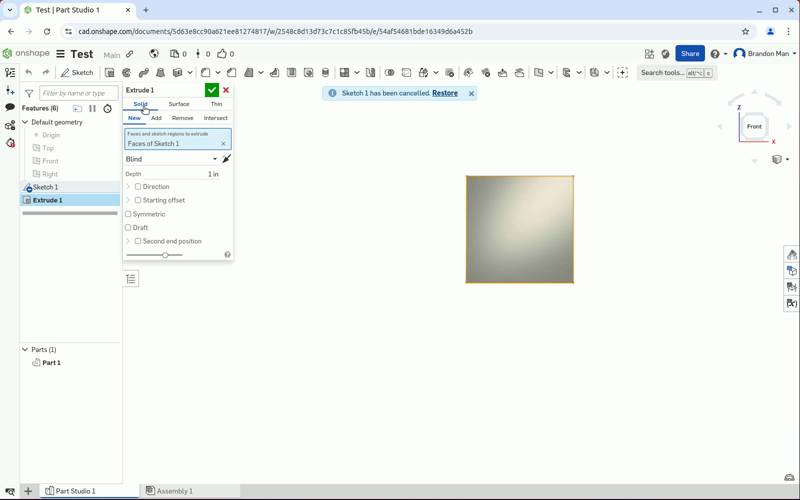
click(143, 106)
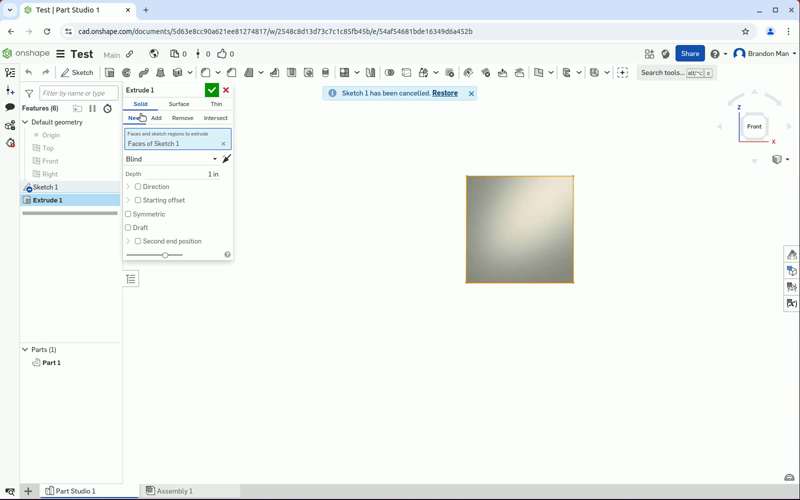
mouse_move(137, 120)
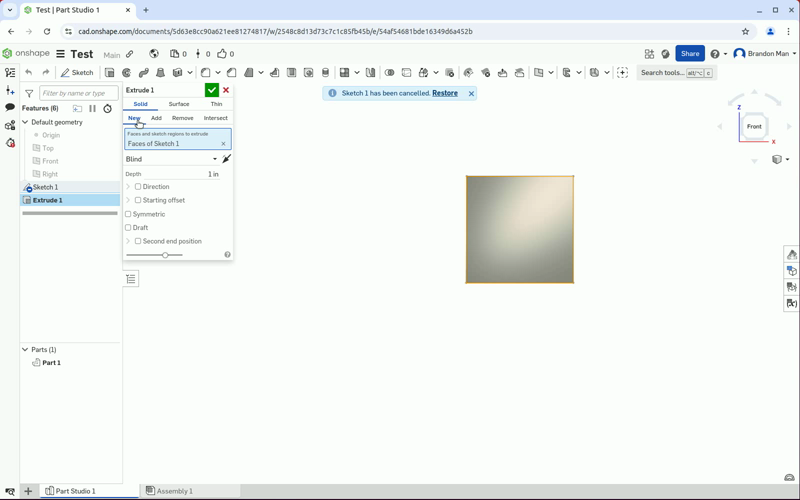
click(137, 120)
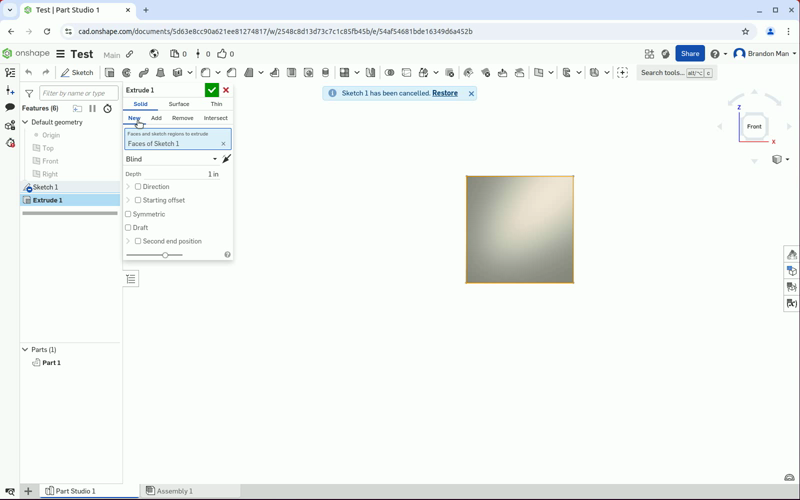
key(tab, 4)
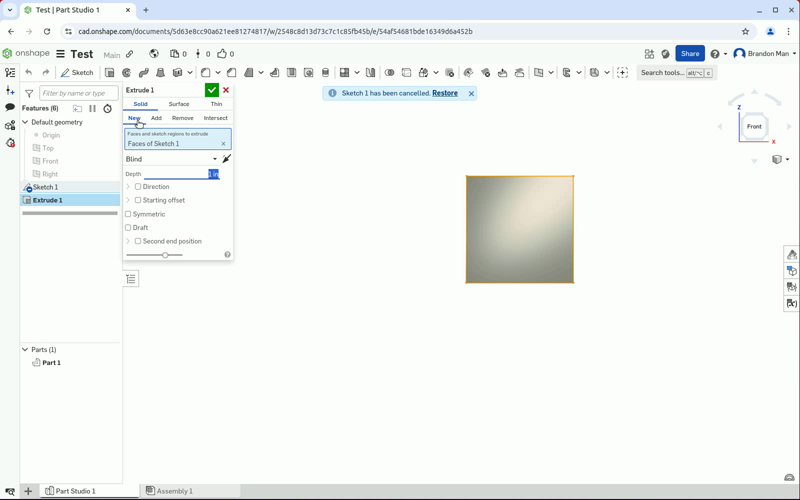
text(12.517)
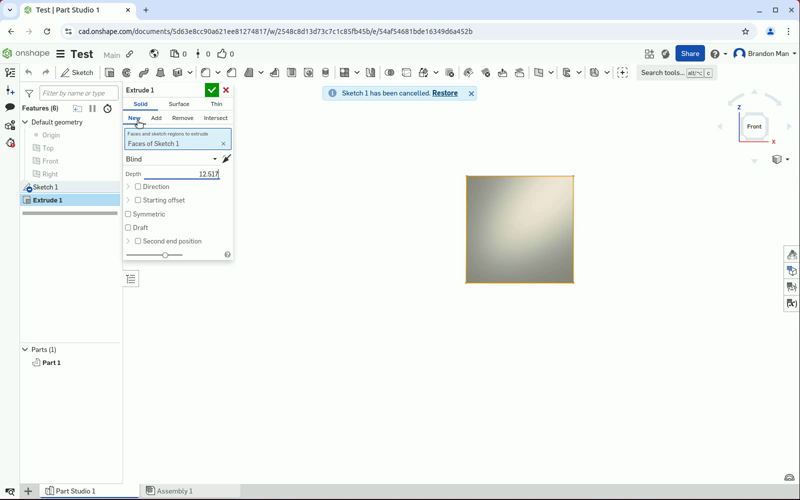
key(enter)
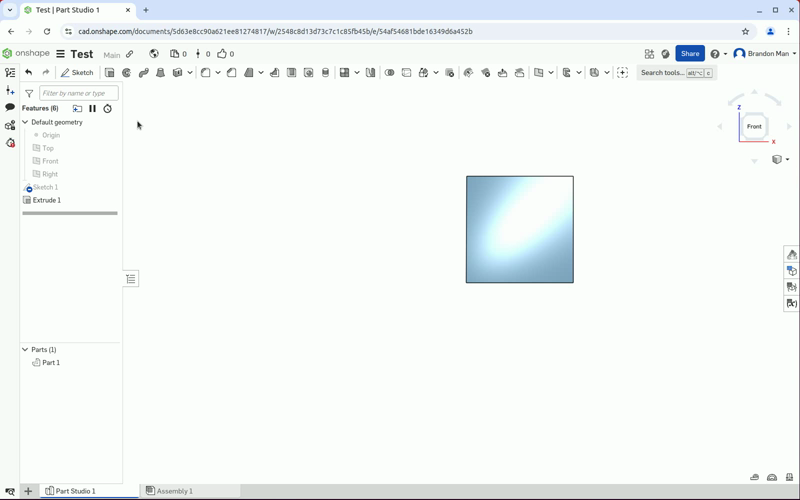
key(shift+h)
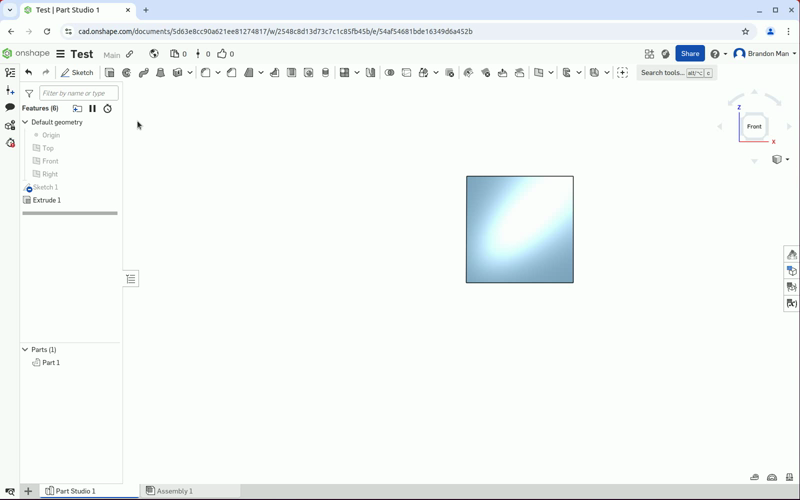
key(shift+h)
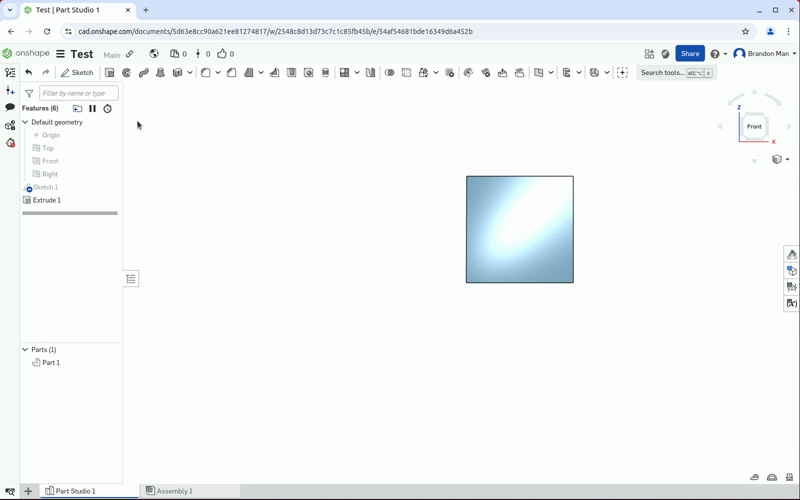
mouse_move(73, 189)
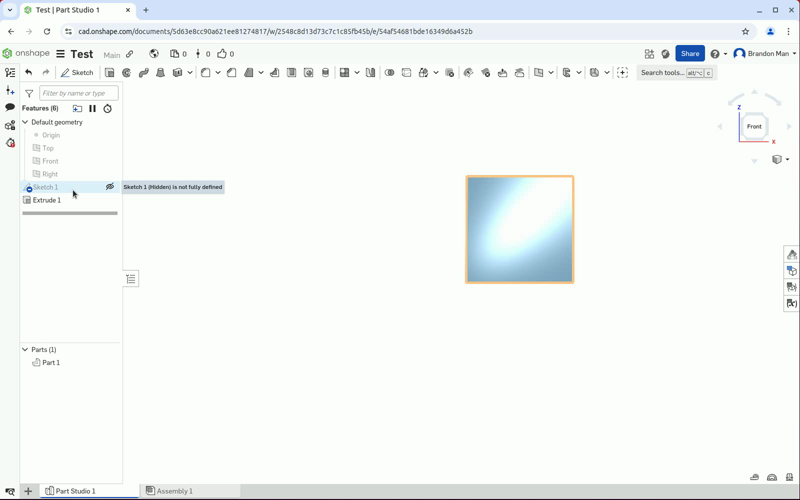
click(73, 189)
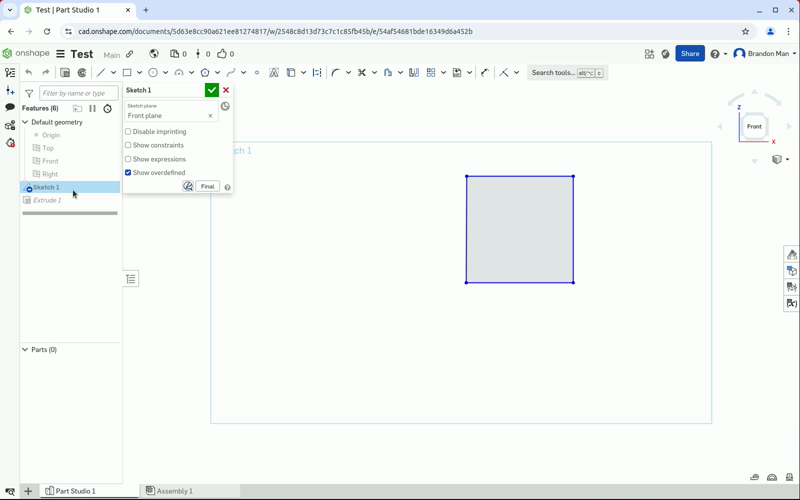
mouse_move(229, 92)
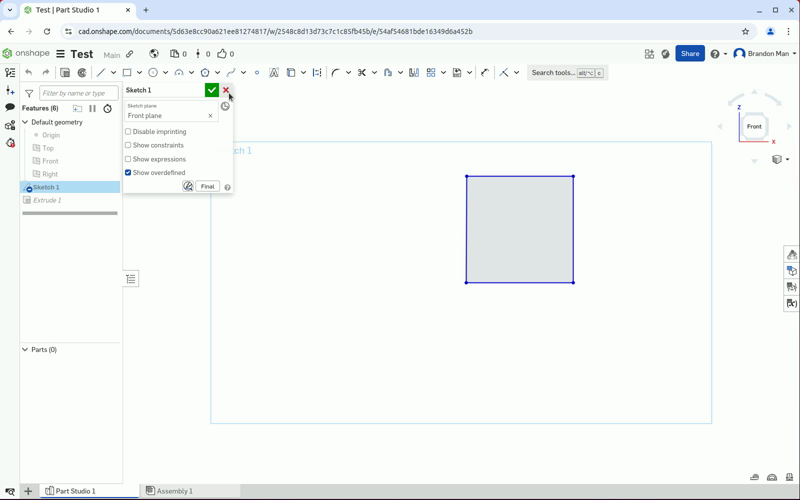
click(229, 92)
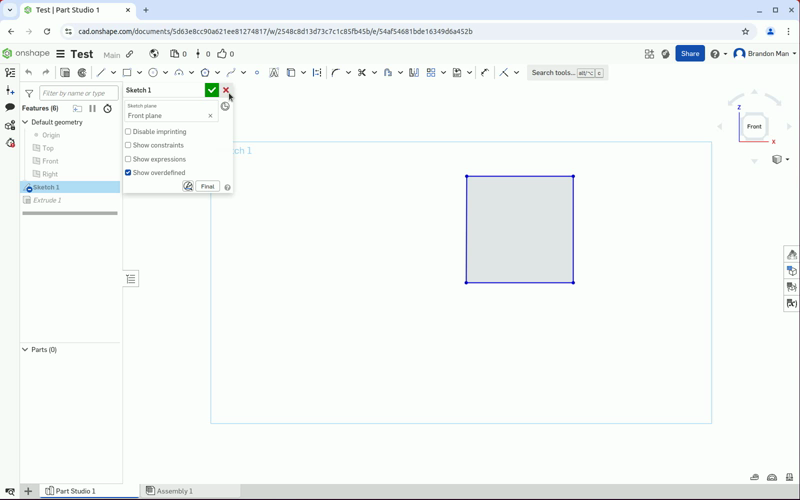
key(shift+s)
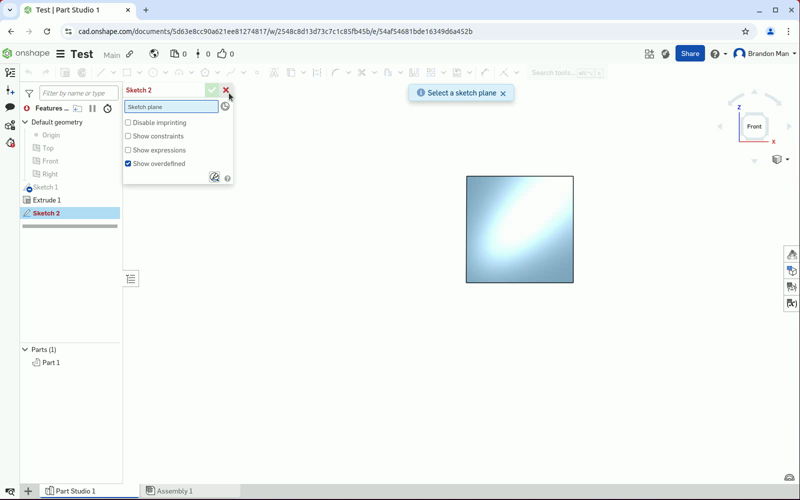
mouse_move(73, 163)
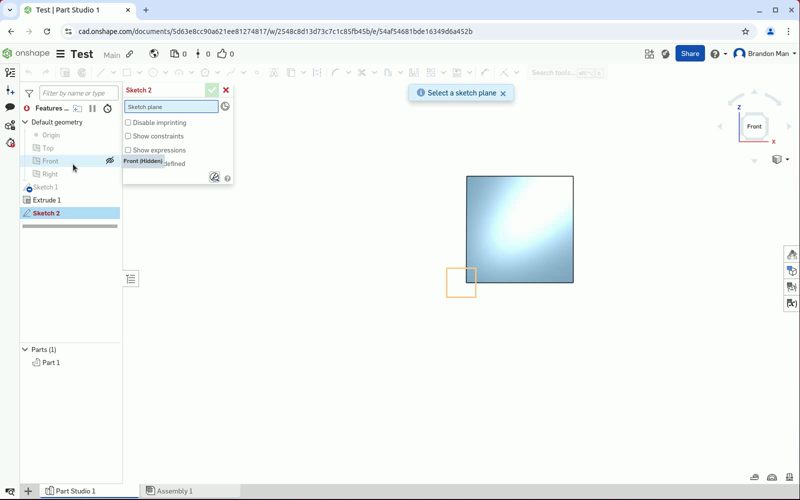
click(73, 163)
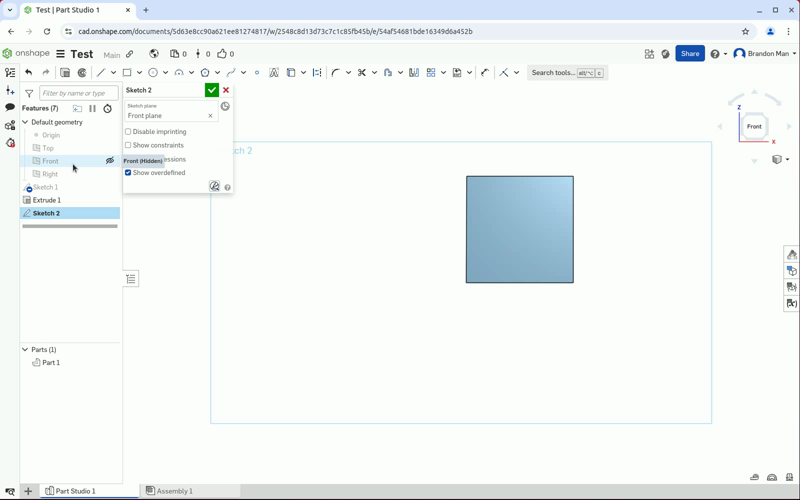
mouse_move(73, 352)
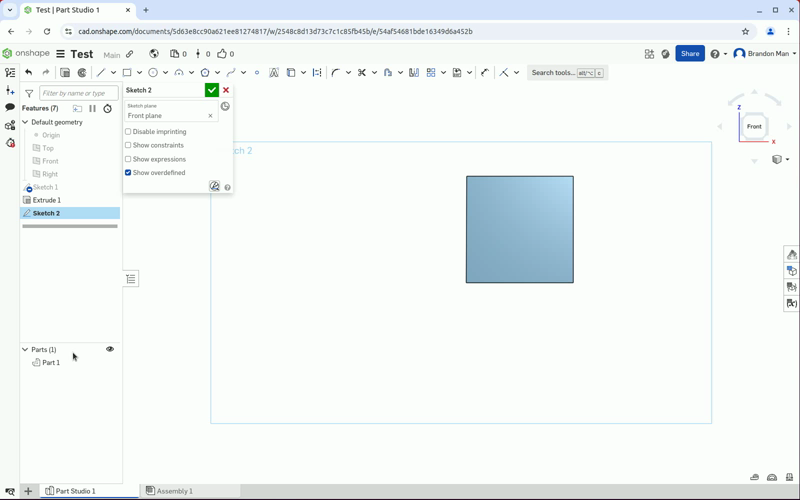
key(y)
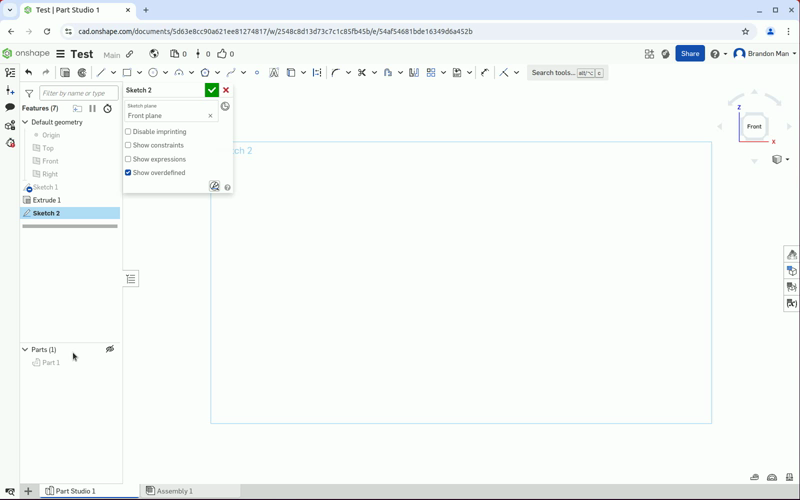
key(l)
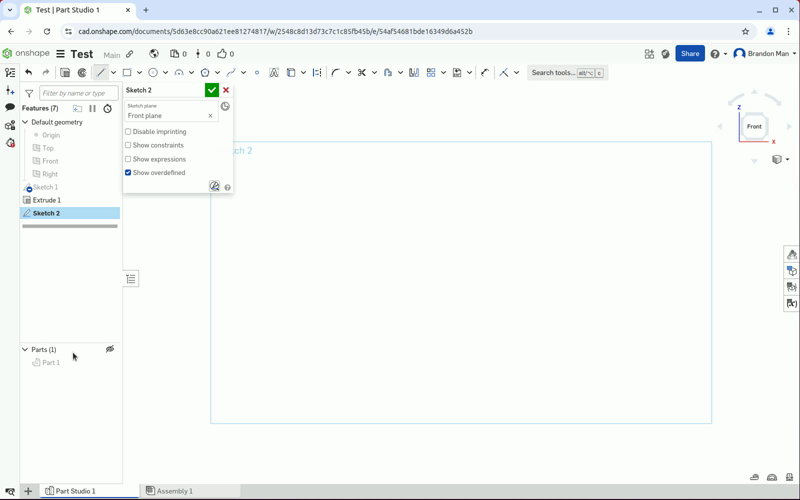
key_down(shift)
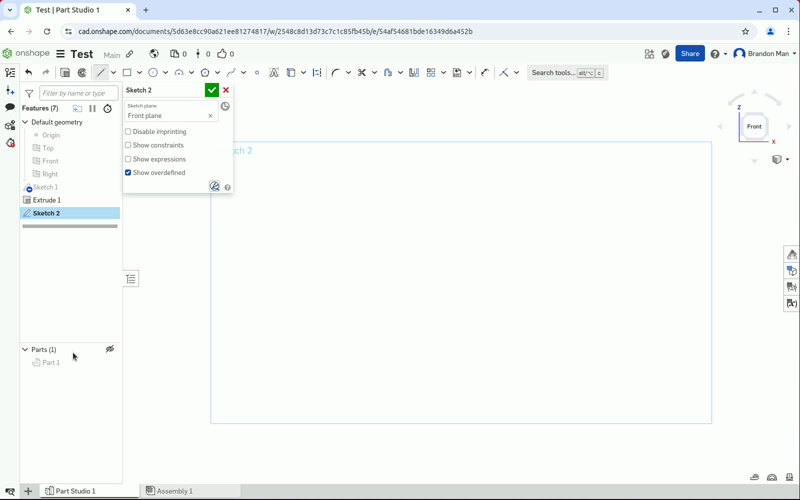
mouse_move(466, 282)
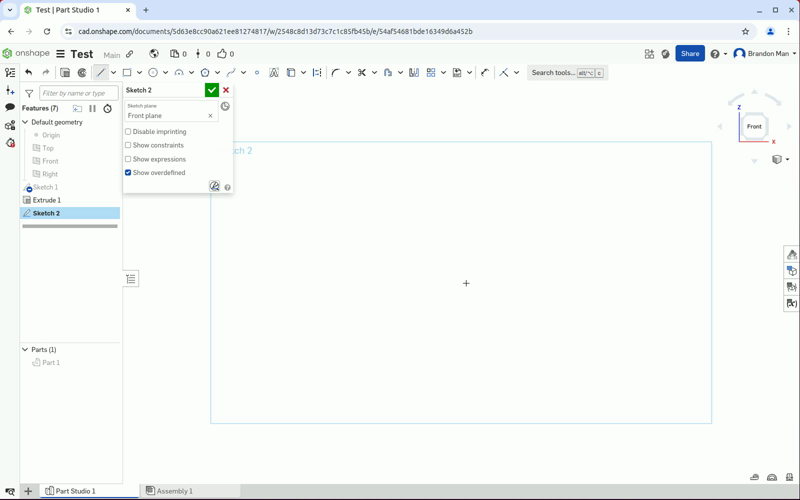
click(466, 282)
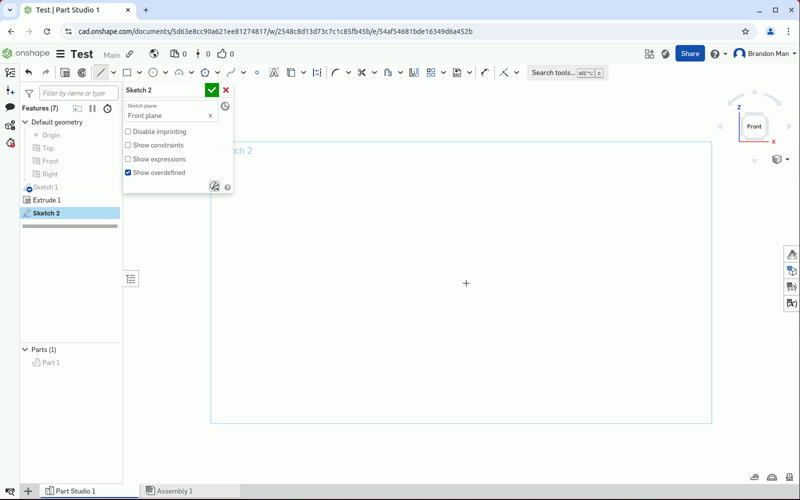
key_up(shift)
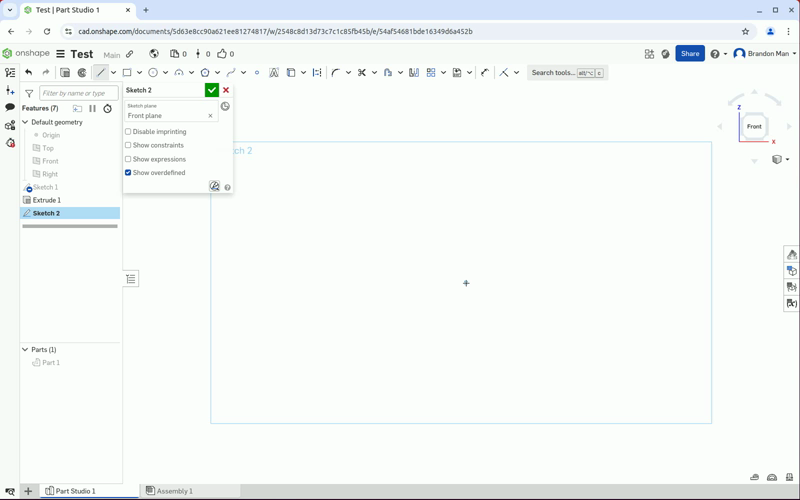
key_down(shift)
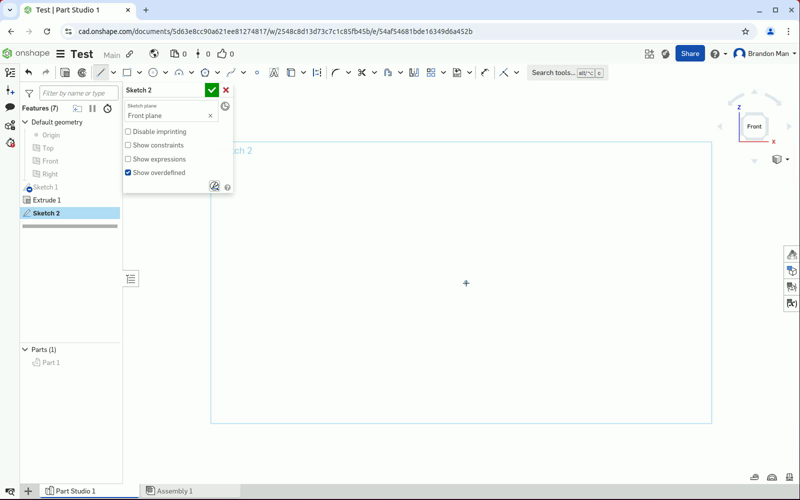
mouse_move(573, 282)
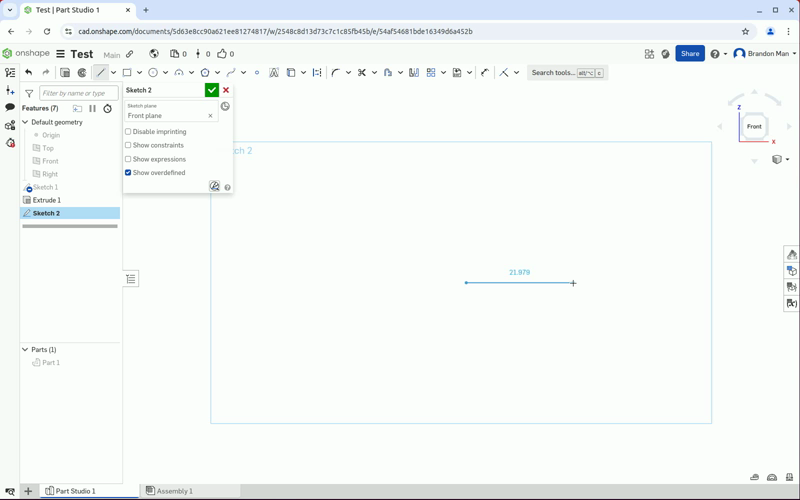
click(573, 282)
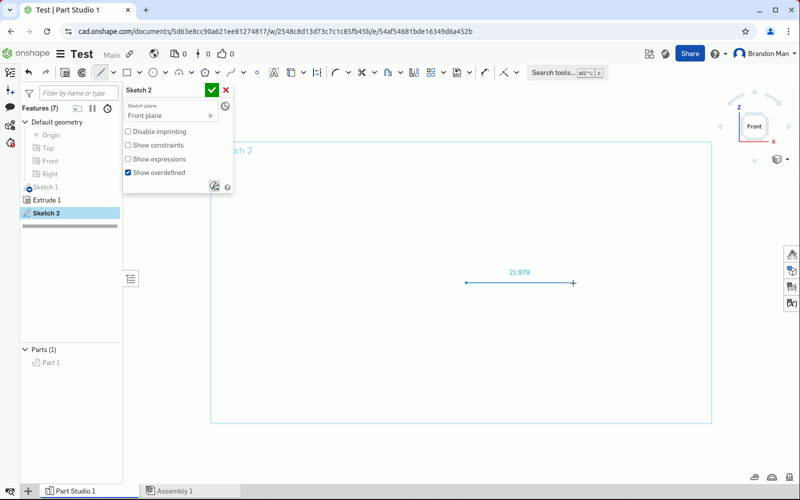
key_up(shift)
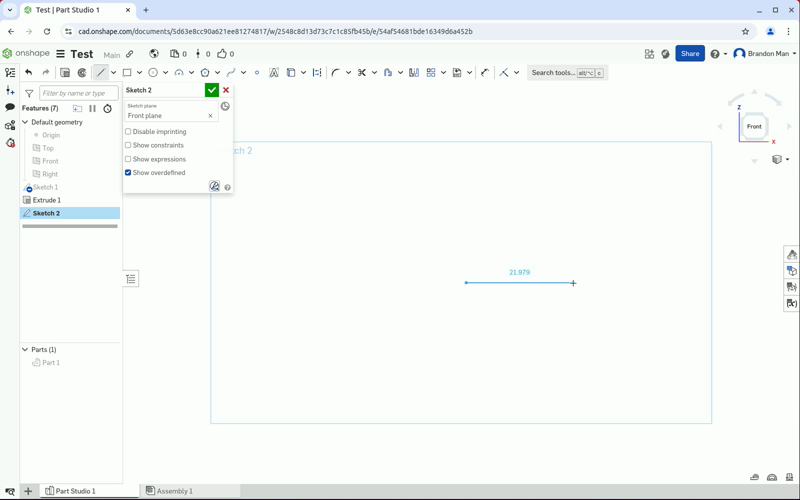
key_down(shift)
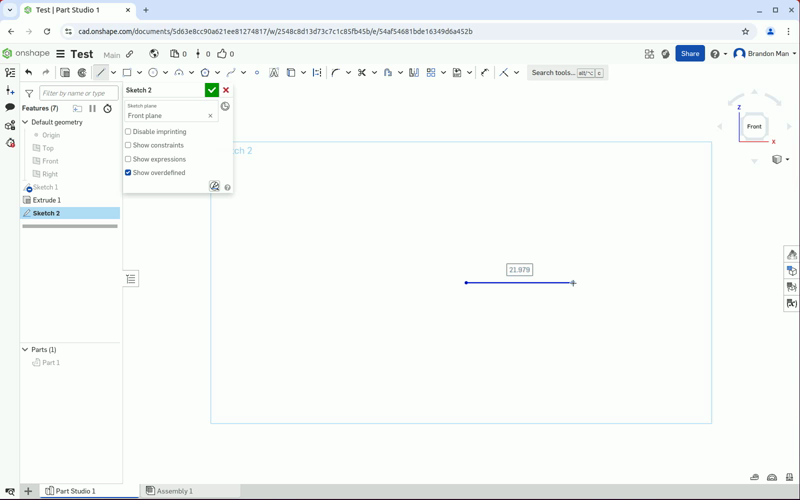
mouse_move(573, 176)
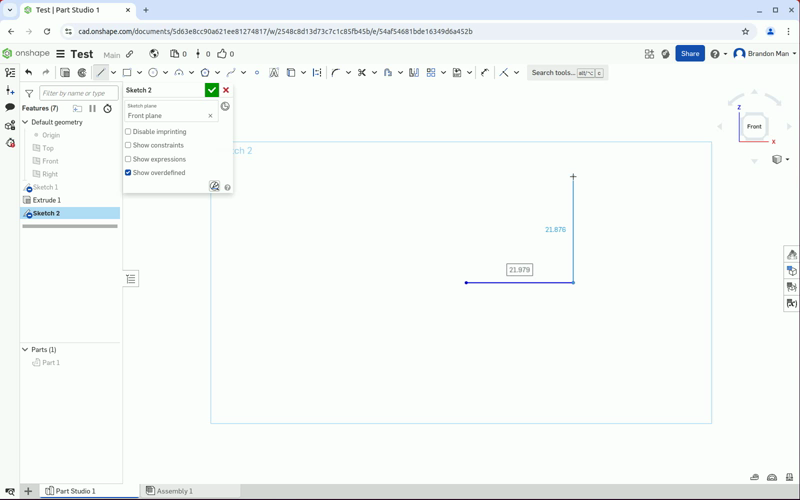
click(573, 176)
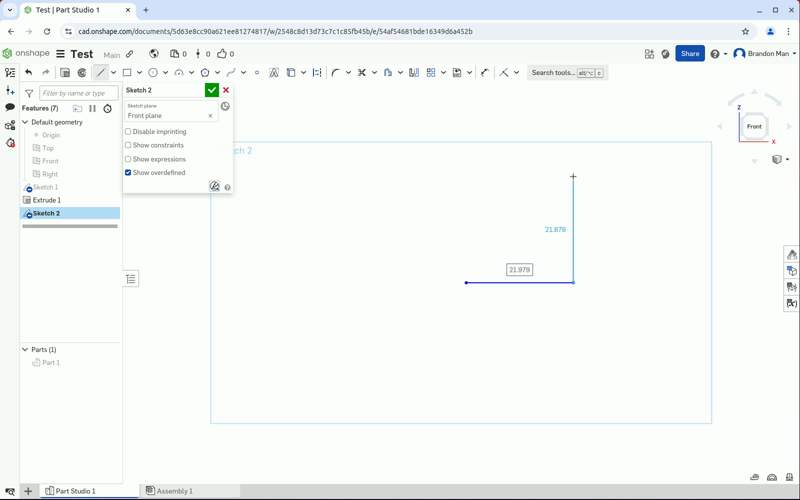
key_up(shift)
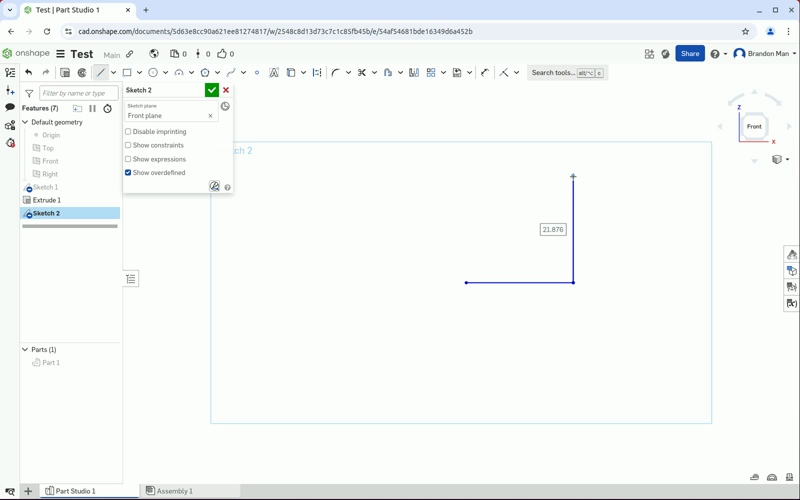
key_down(shift)
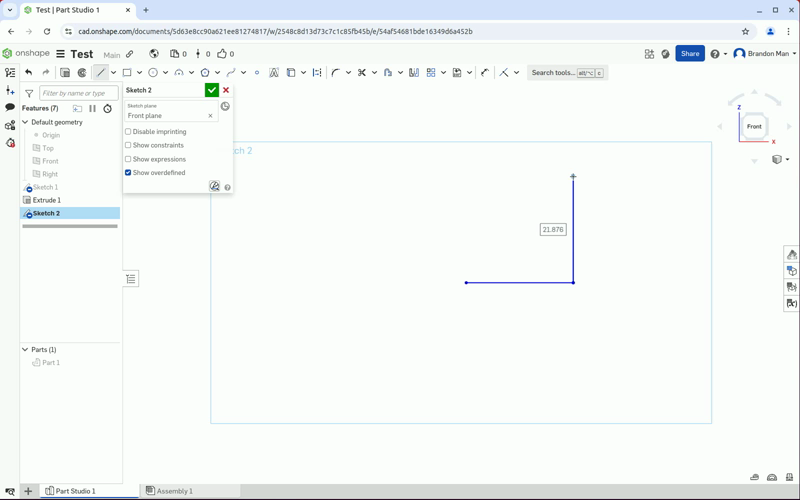
mouse_move(466, 176)
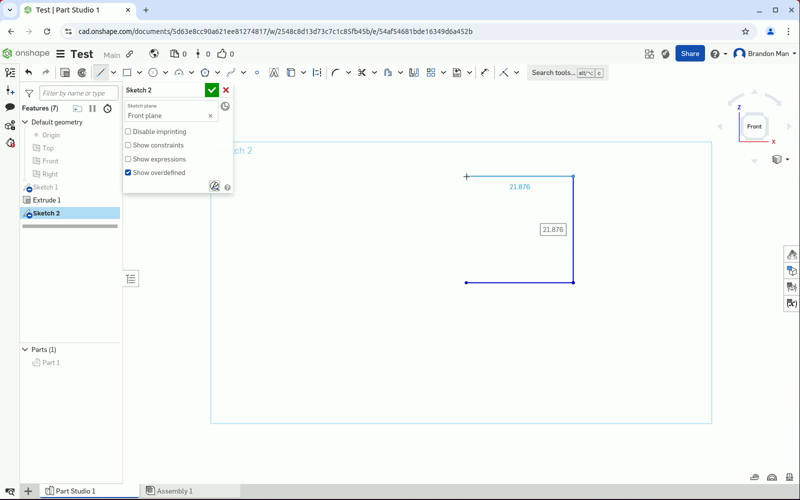
click(466, 176)
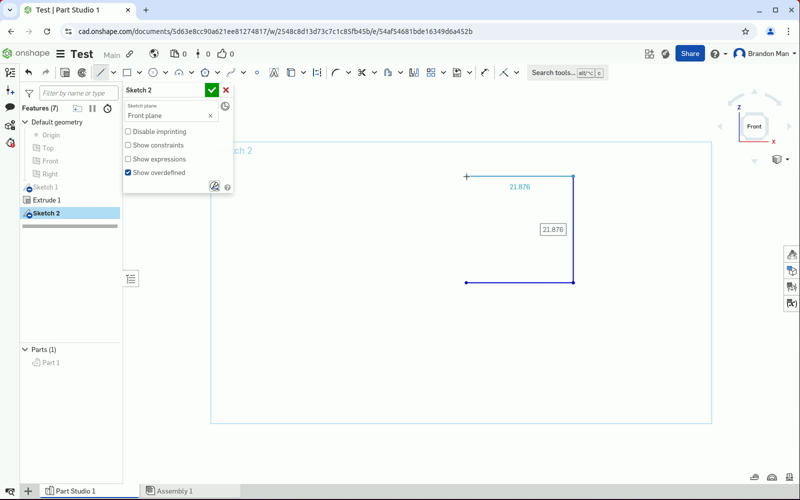
key_up(shift)
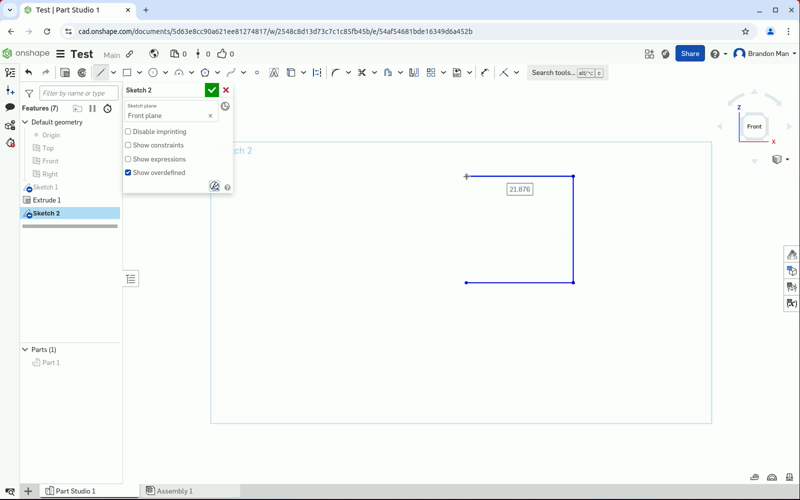
key_down(shift)
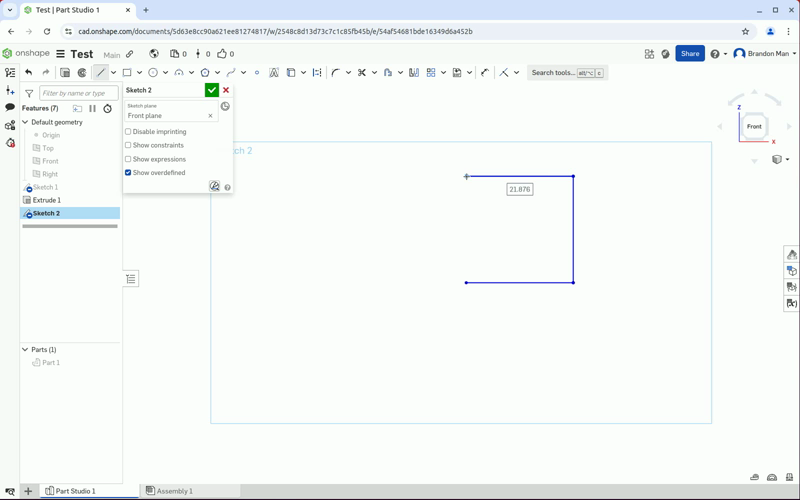
mouse_move(466, 282)
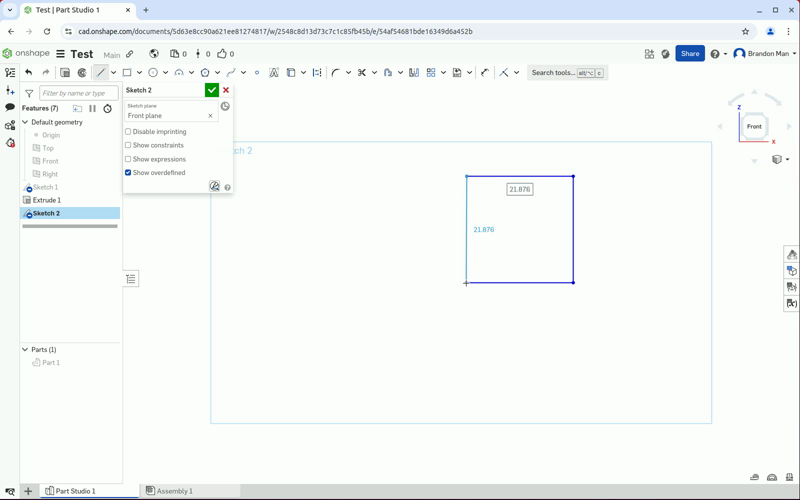
key_up(shift)
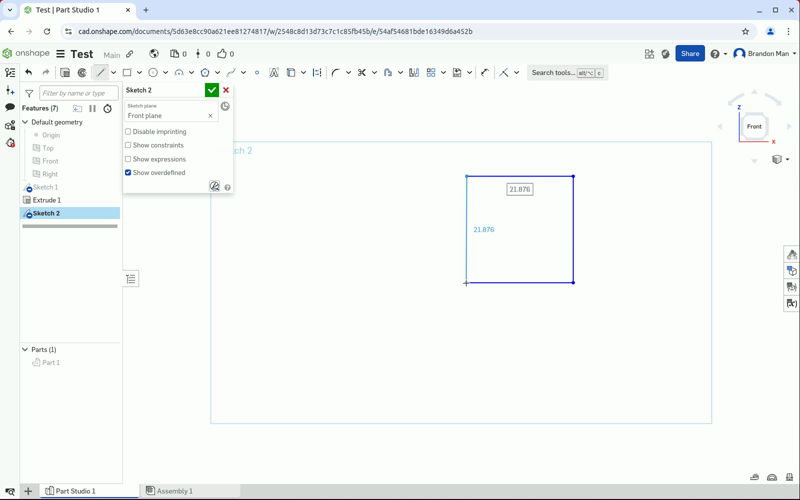
click(466, 282)
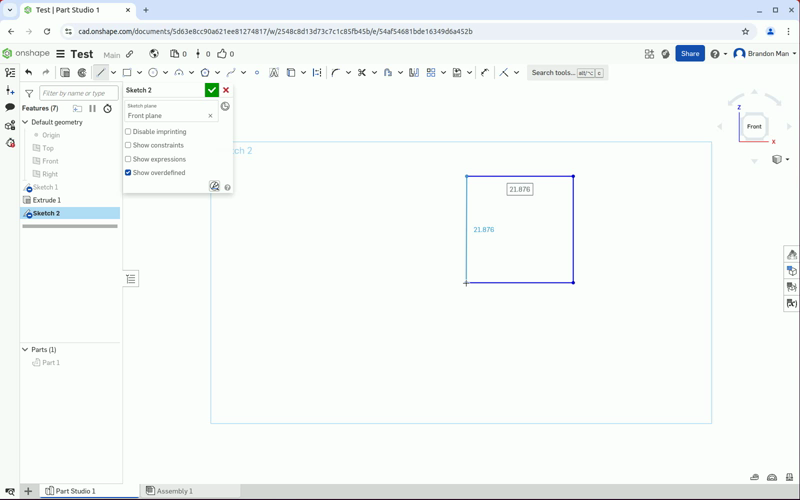
key(esc)
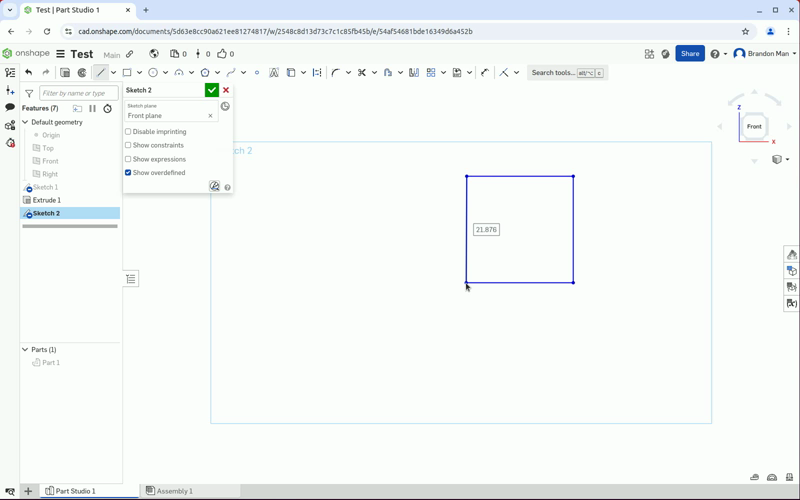
mouse_move(493, 199)
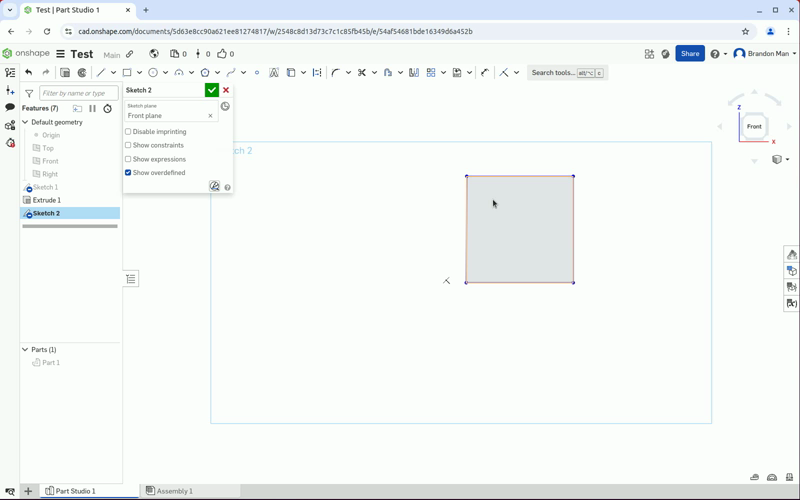
click(493, 199)
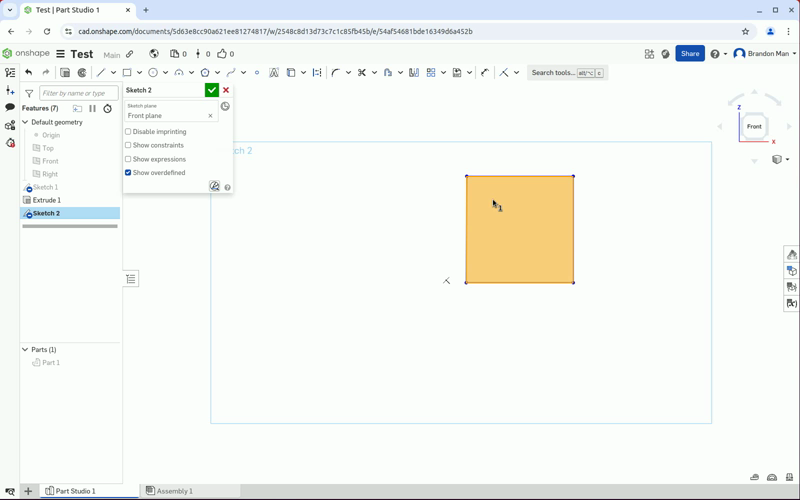
mouse_move(73, 352)
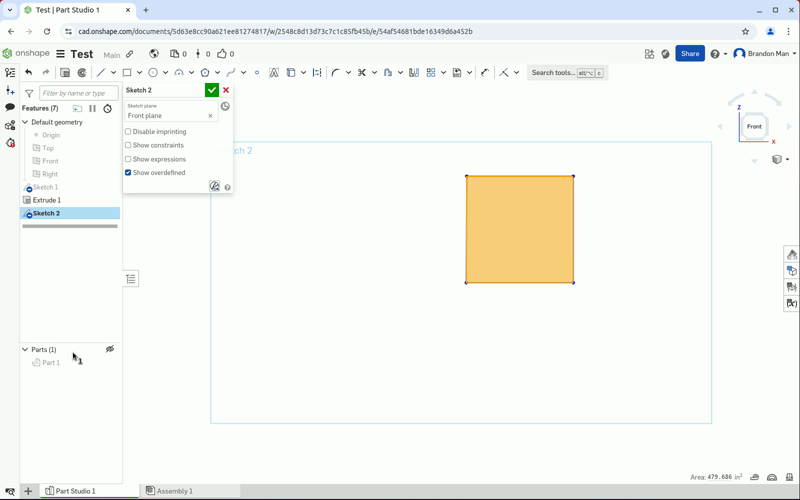
key(shift+y)
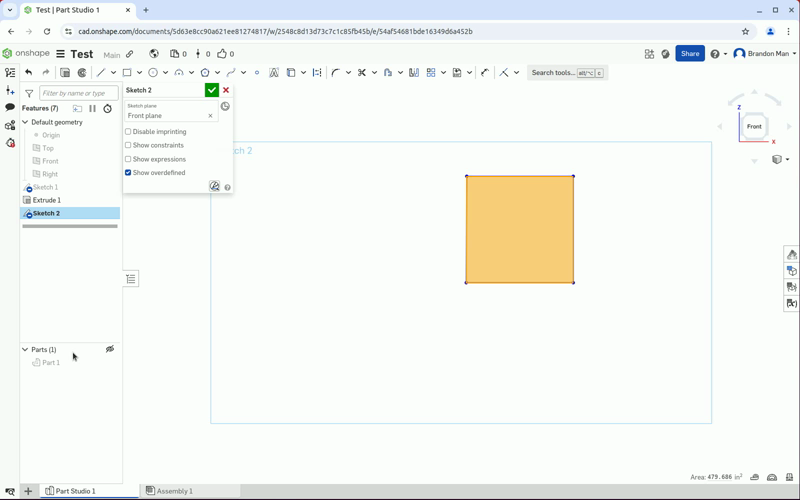
key(shift+e)
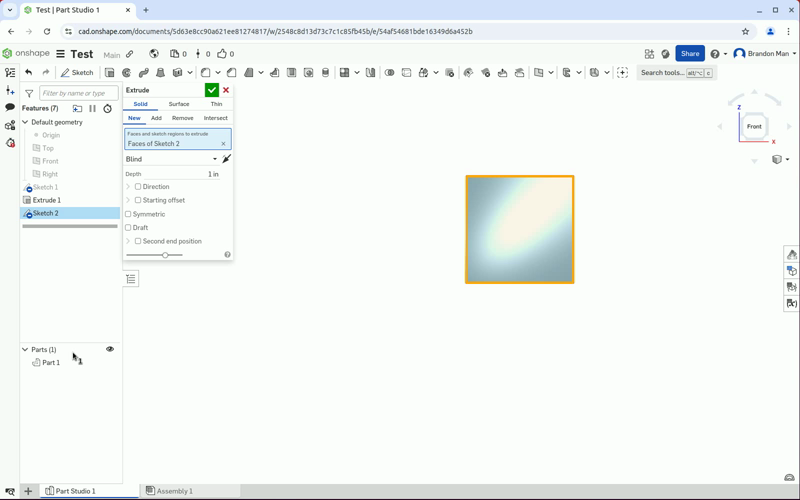
mouse_move(143, 106)
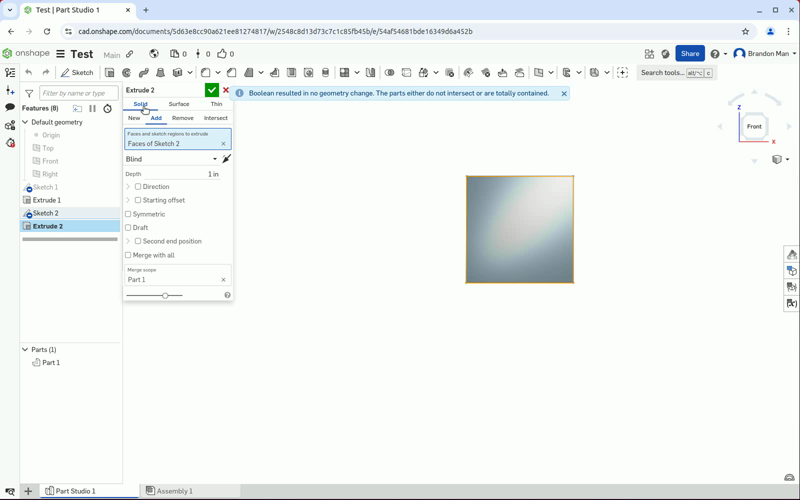
click(143, 106)
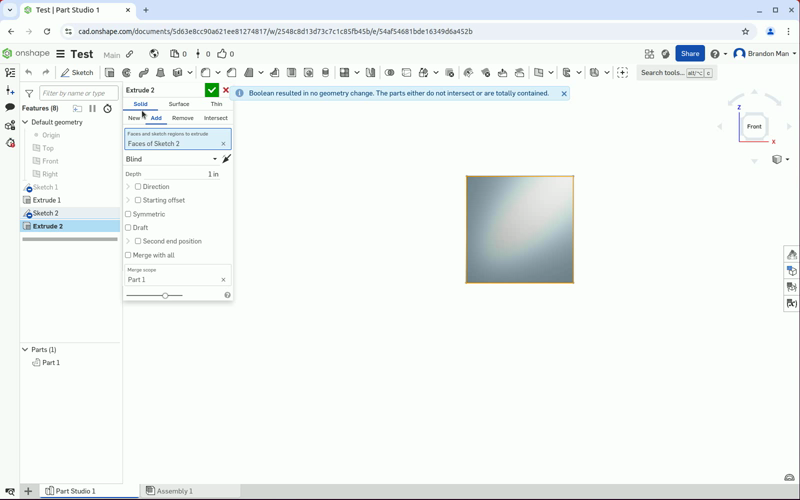
mouse_move(137, 120)
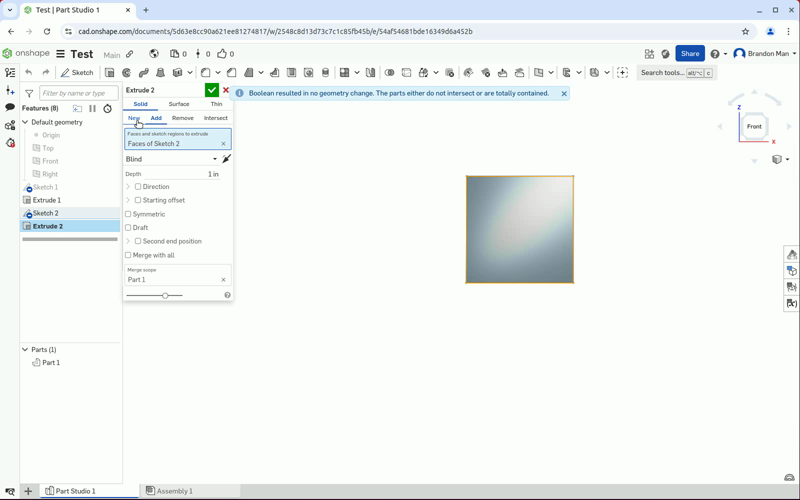
click(137, 120)
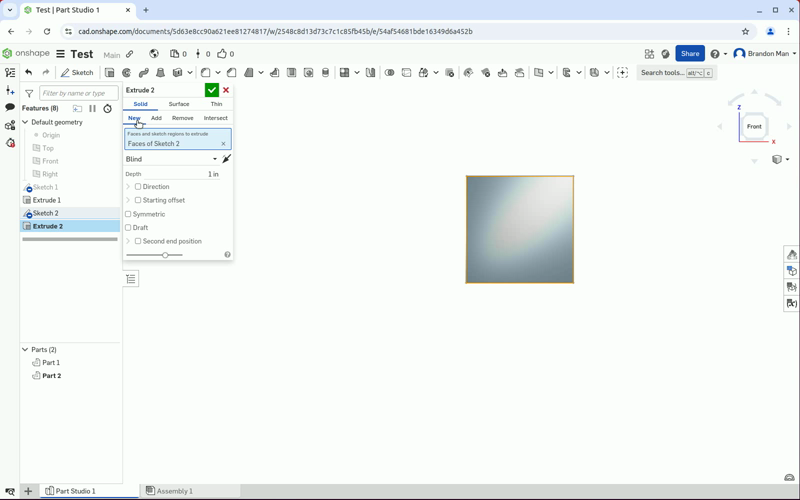
key(tab, 4)
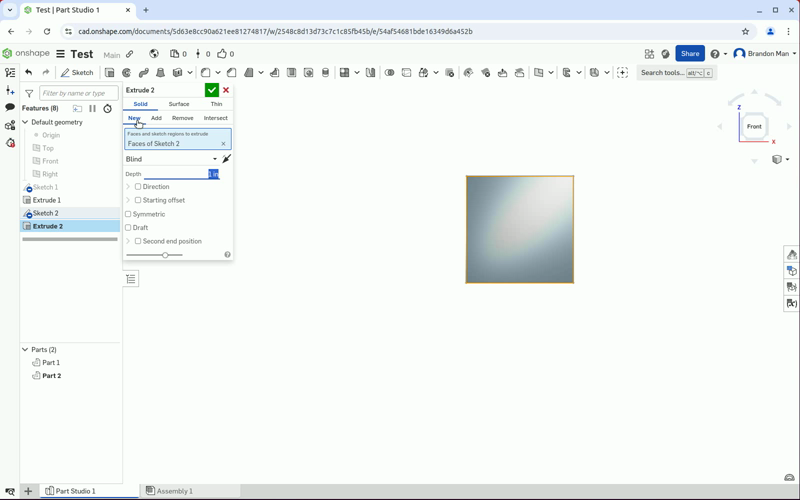
text(12.517)
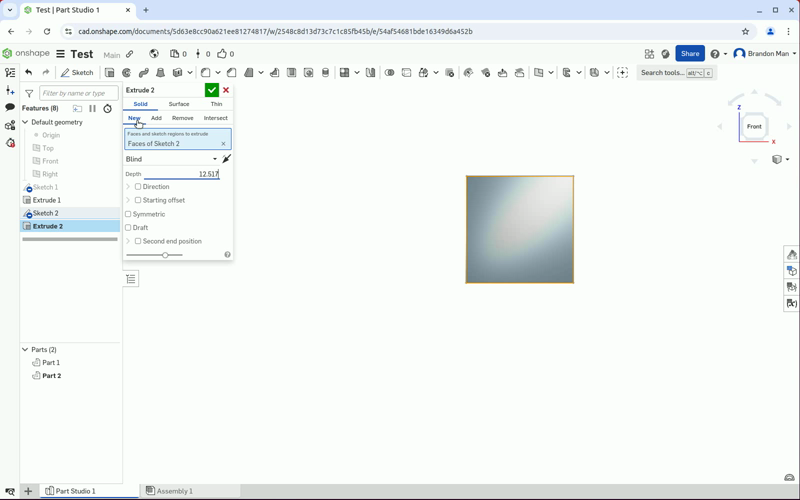
key(enter)
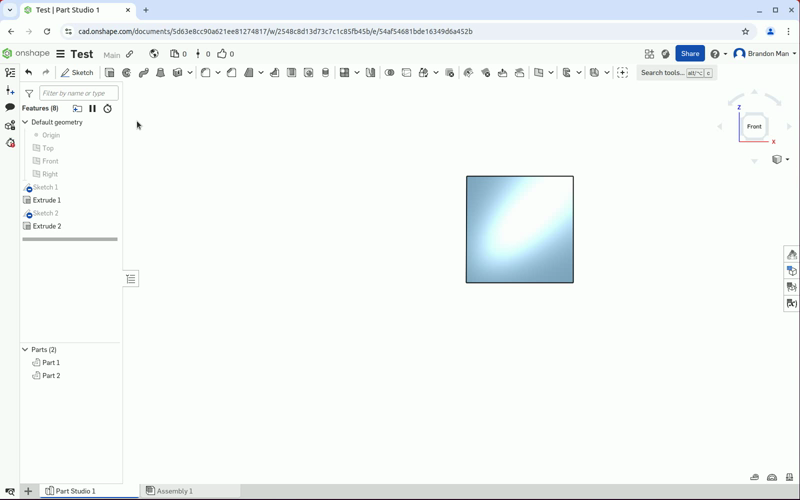
key(shift+h)
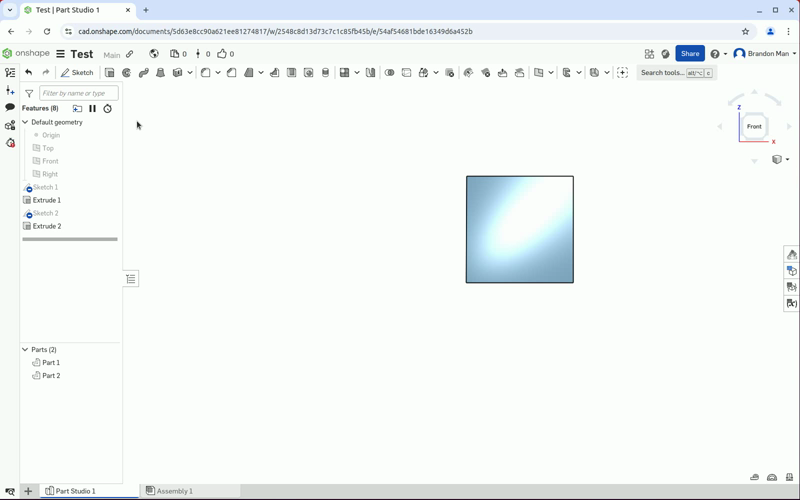
key(shift+h)
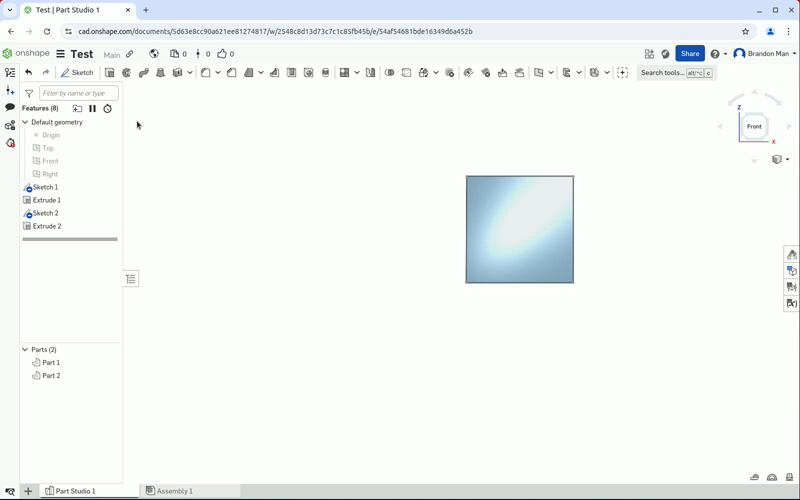
key(shift+7)
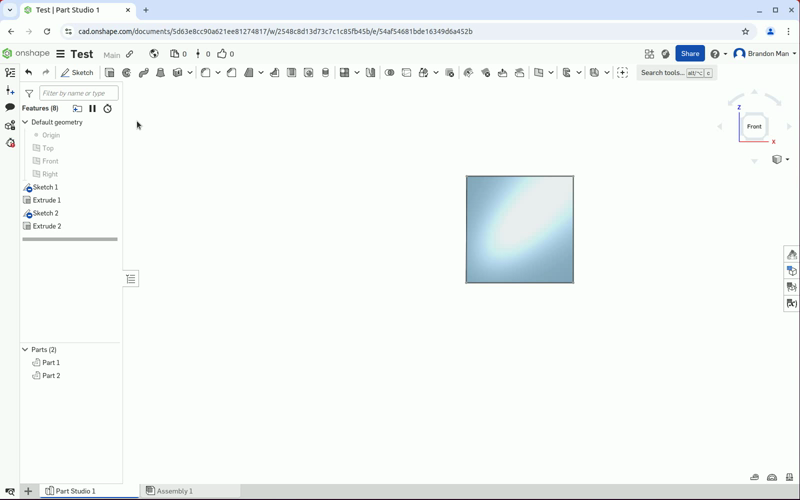
key(left, 2)
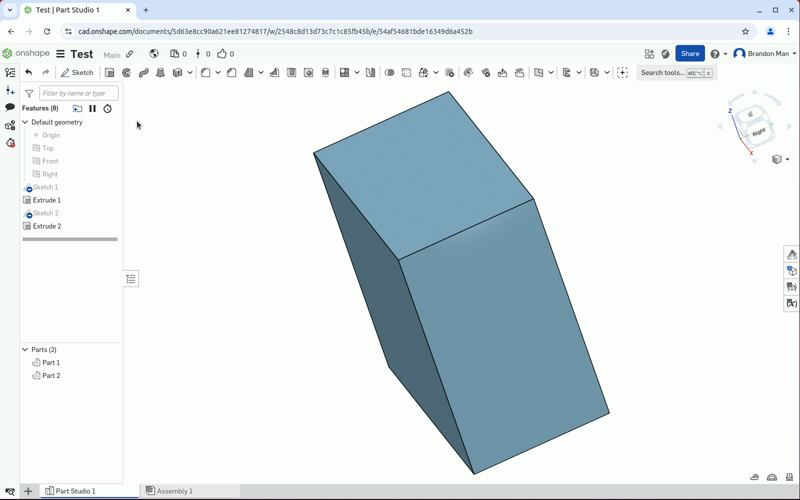
key(down, 2)
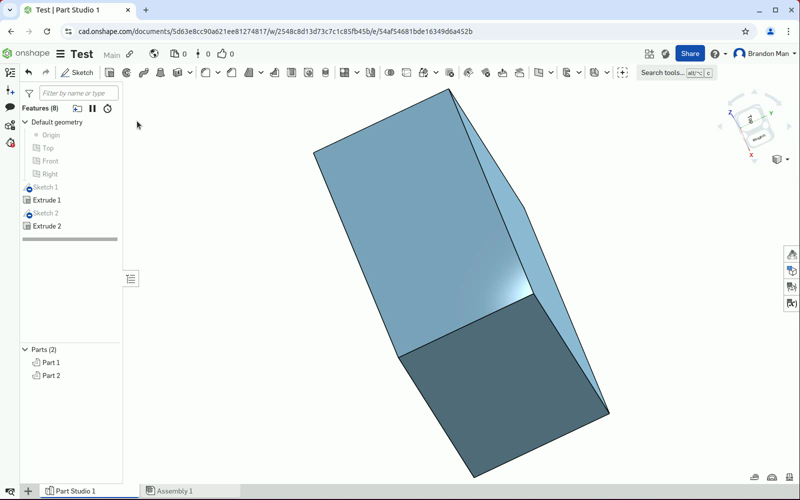
key(up, 2)
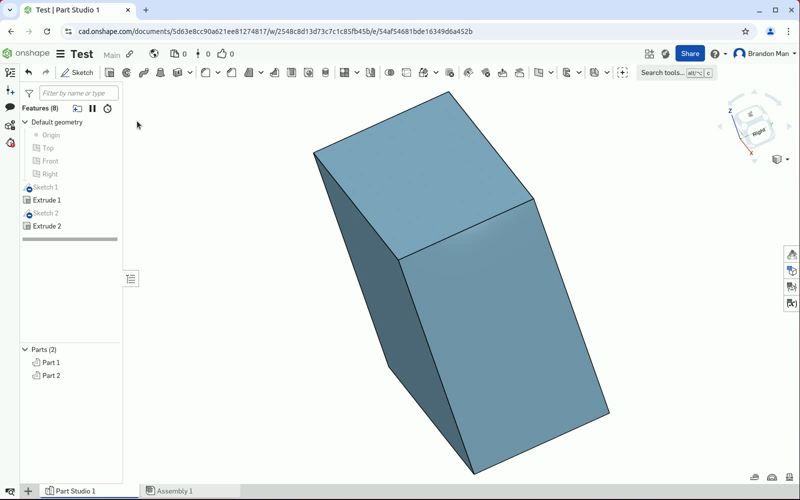
key(right, 2)
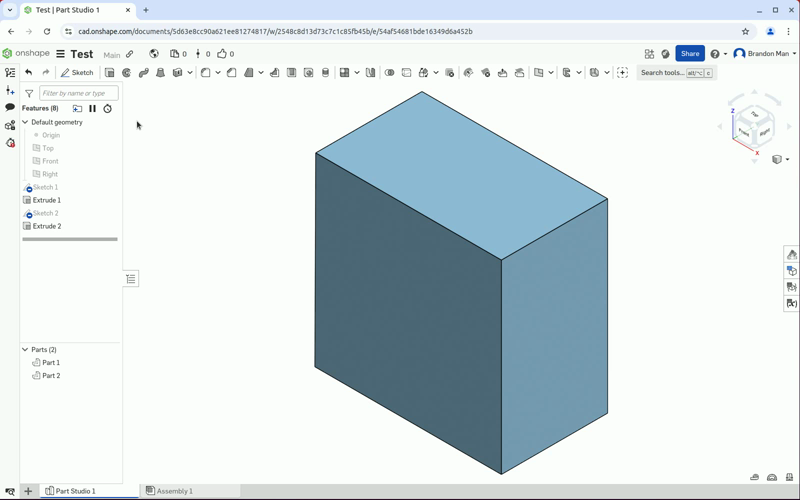
mouse_move(73, 189)
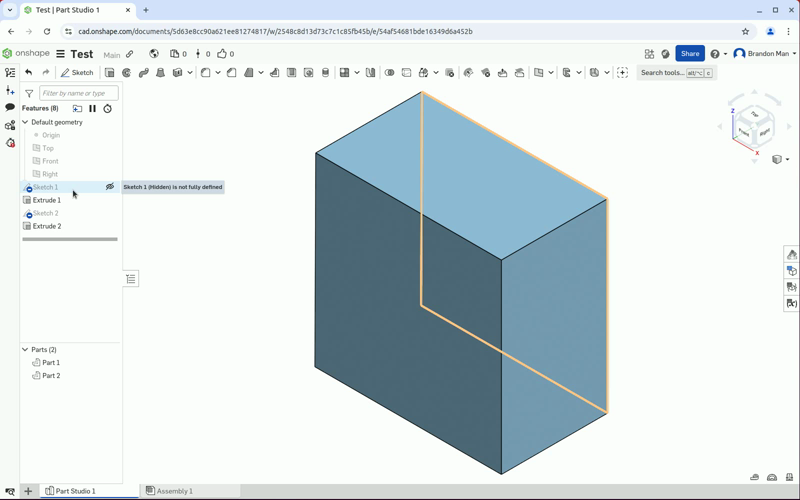
click(73, 189)